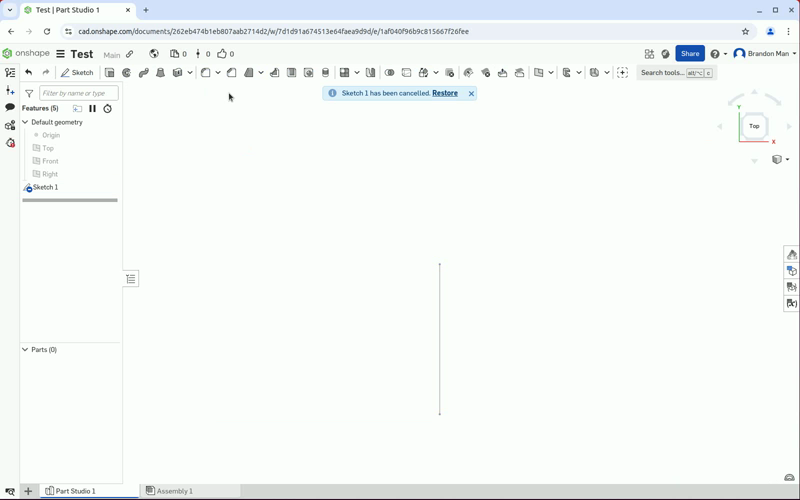
key(shift+h)
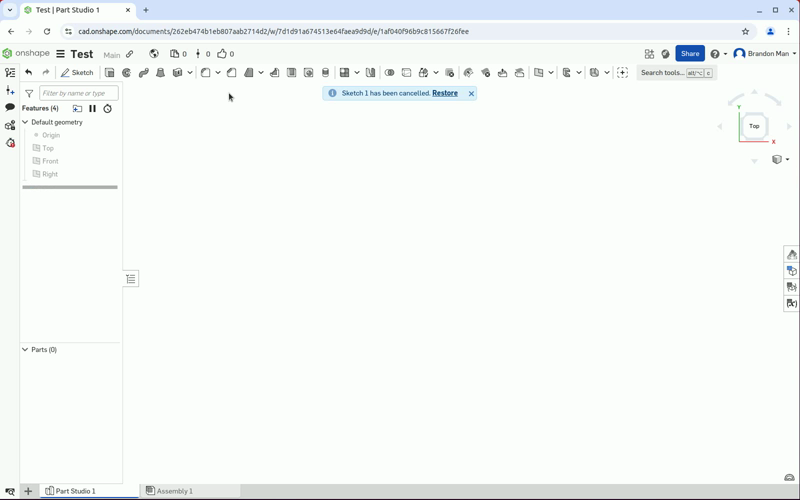
key(shift+s)
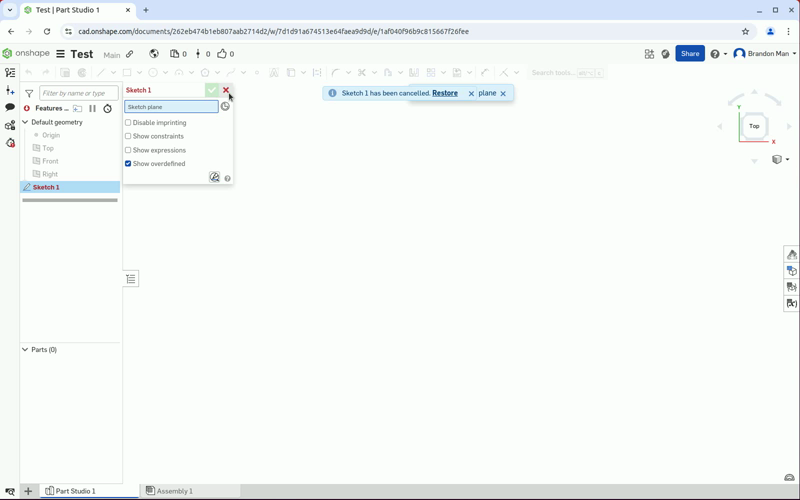
mouse_move(73, 150)
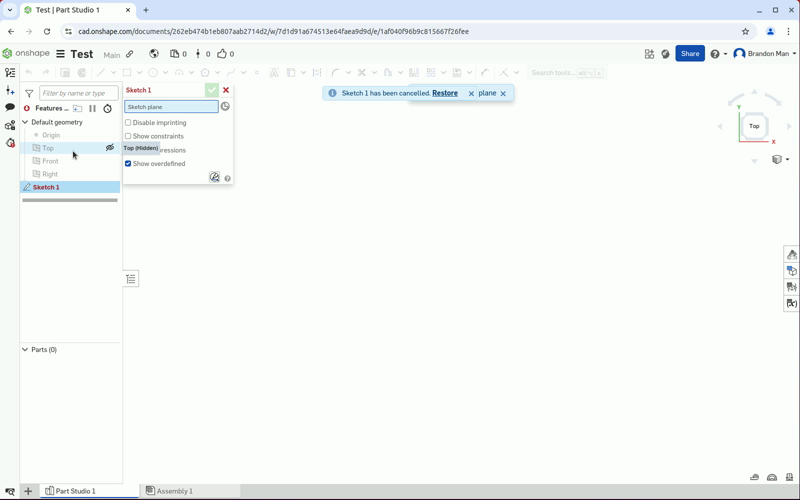
click(73, 150)
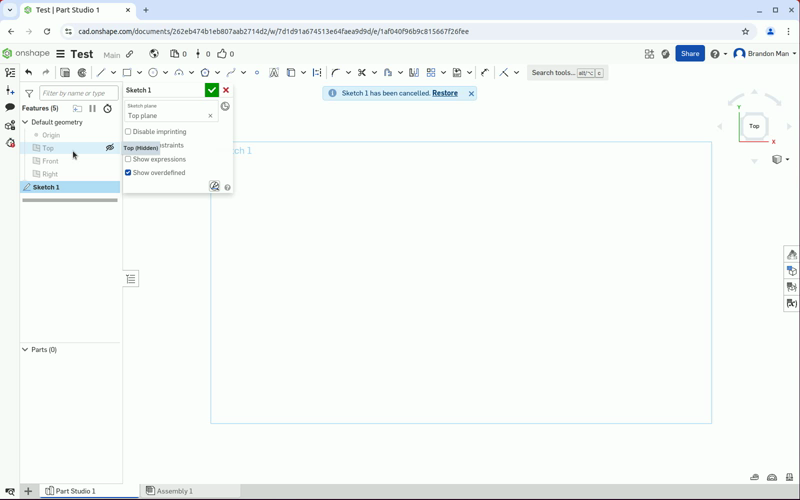
mouse_move(73, 352)
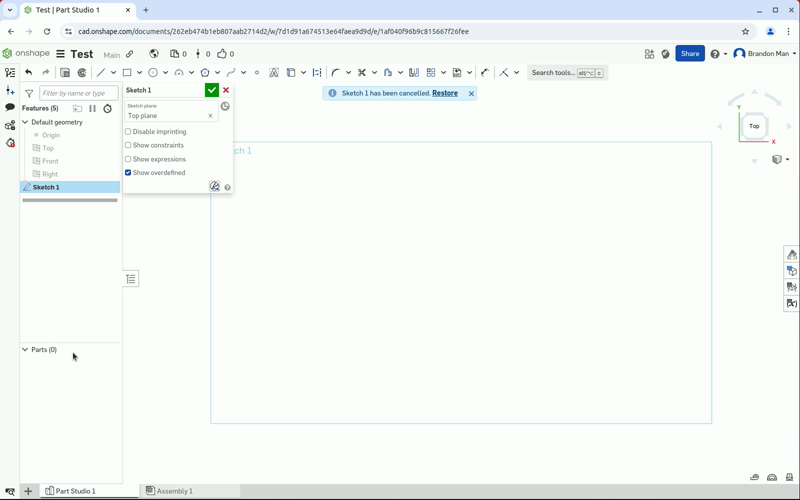
key(y)
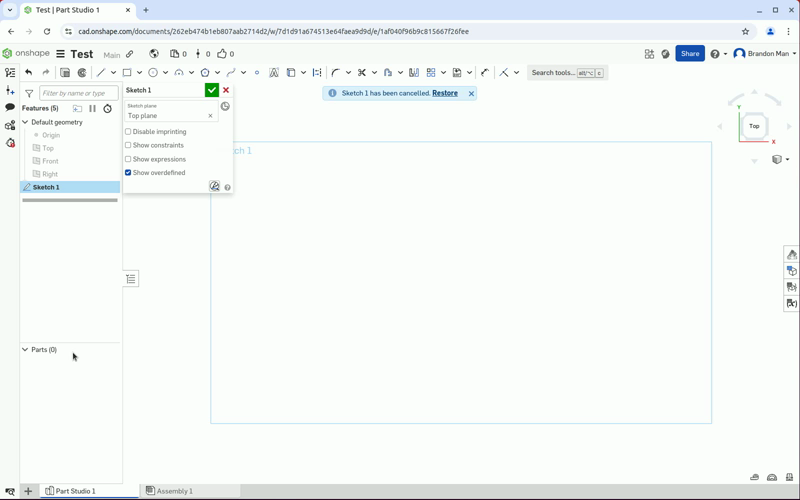
key(c)
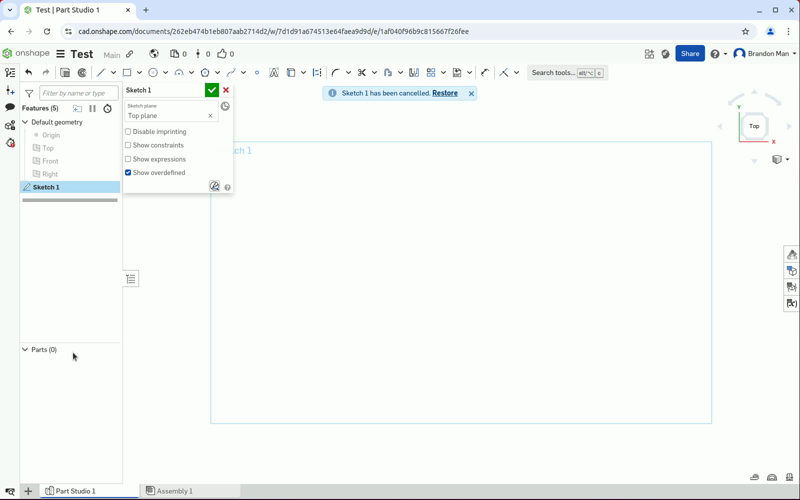
key_down(shift)
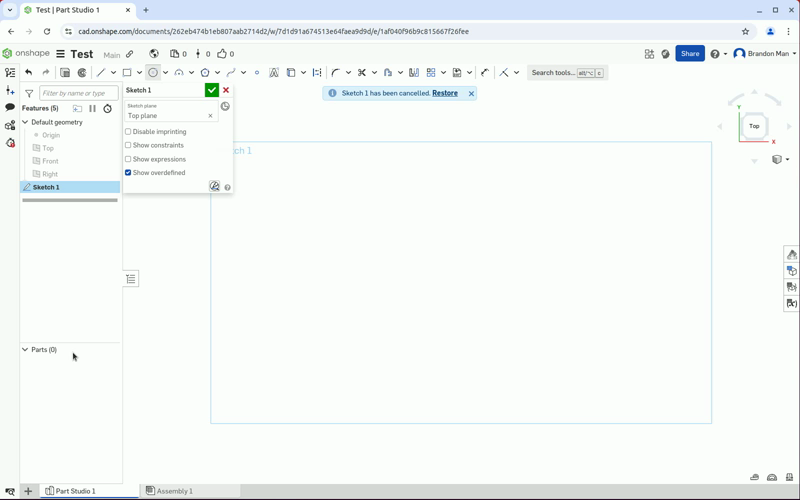
mouse_move(461, 282)
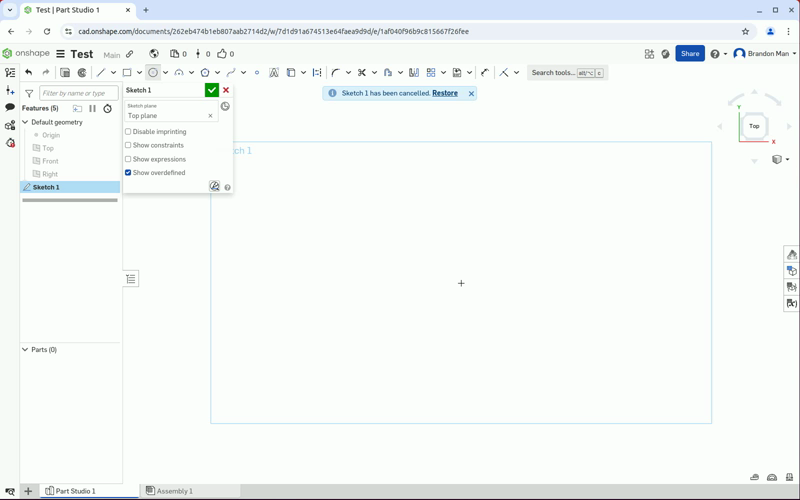
click(461, 282)
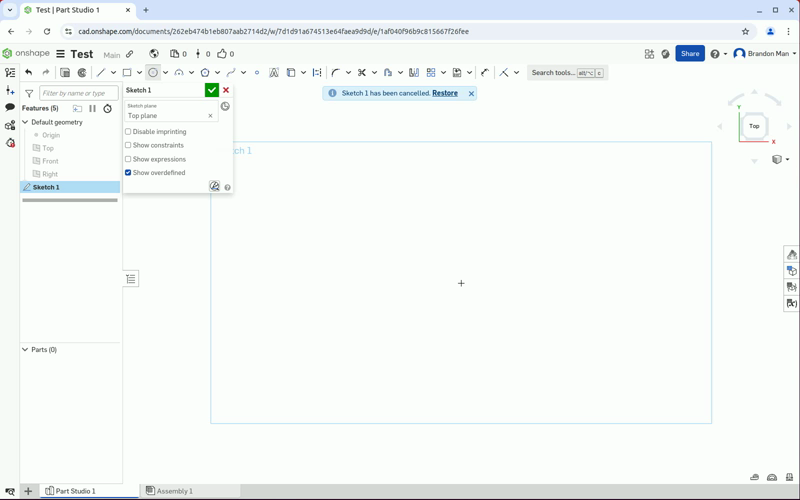
key_up(shift)
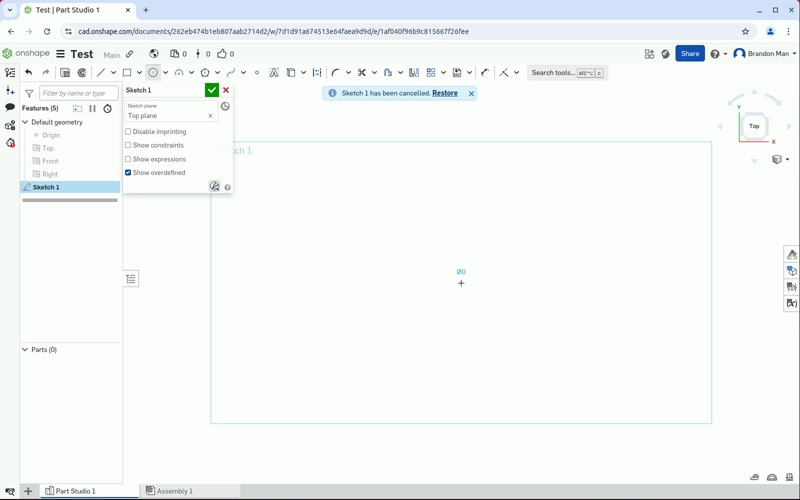
mouse_move(574, 282)
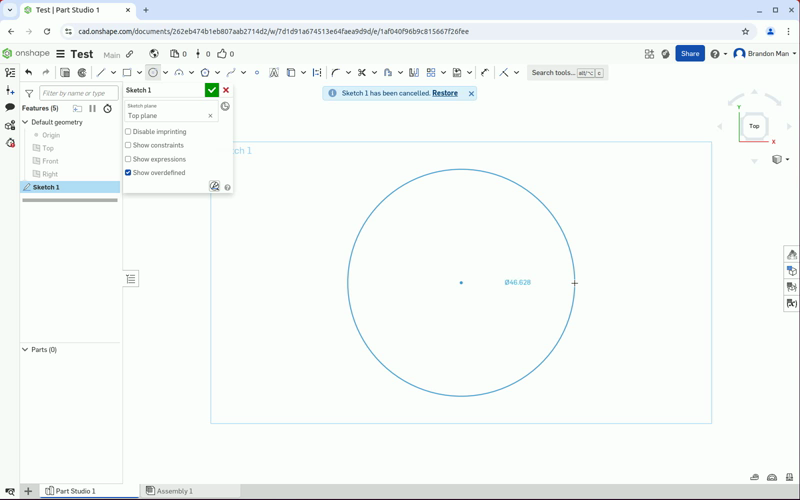
click(574, 282)
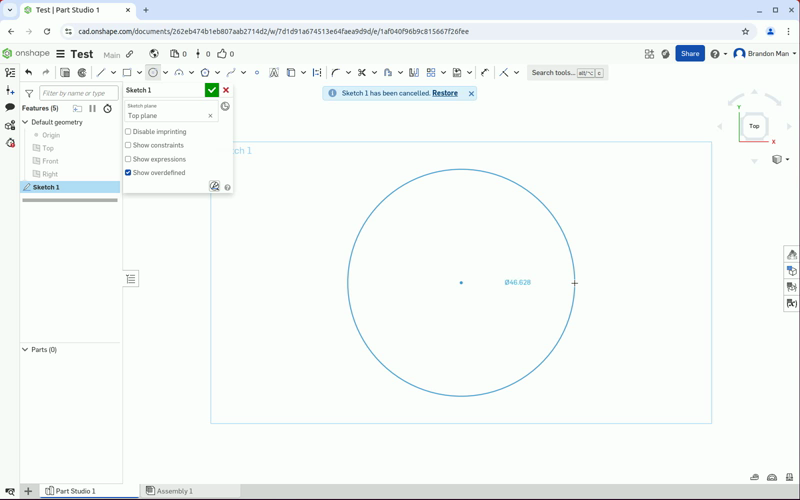
key(esc)
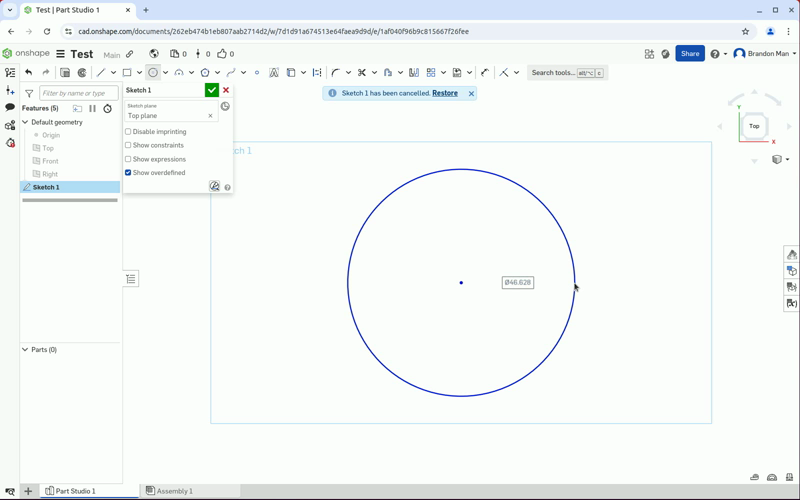
key(c)
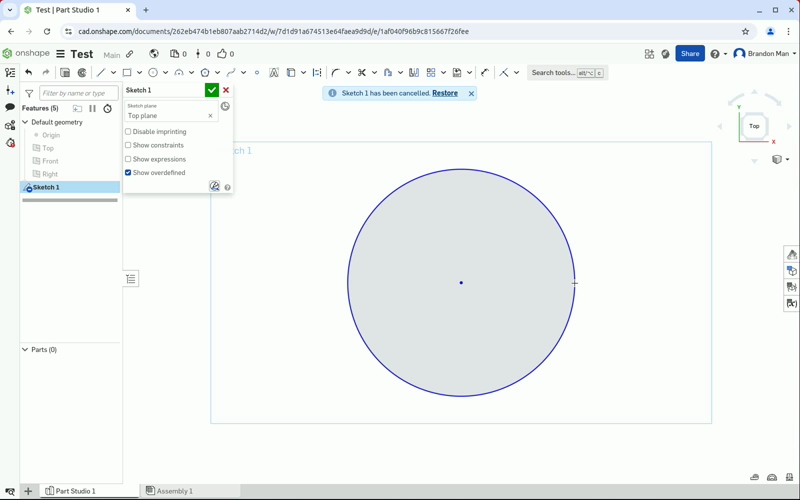
key_down(shift)
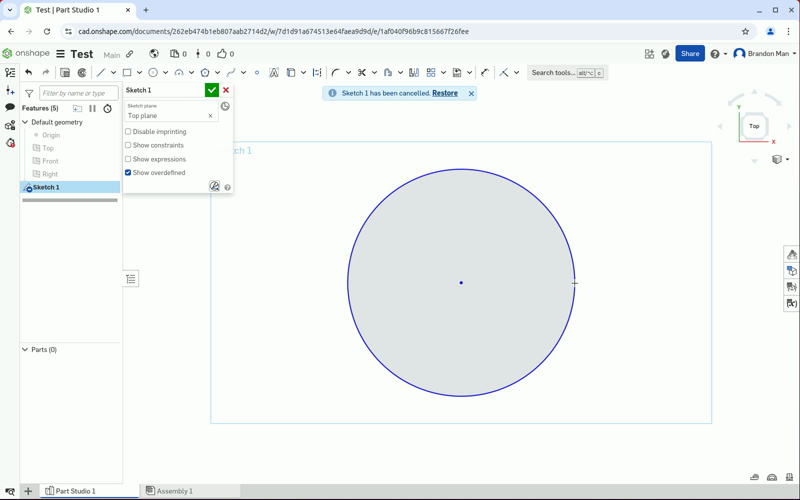
mouse_move(461, 282)
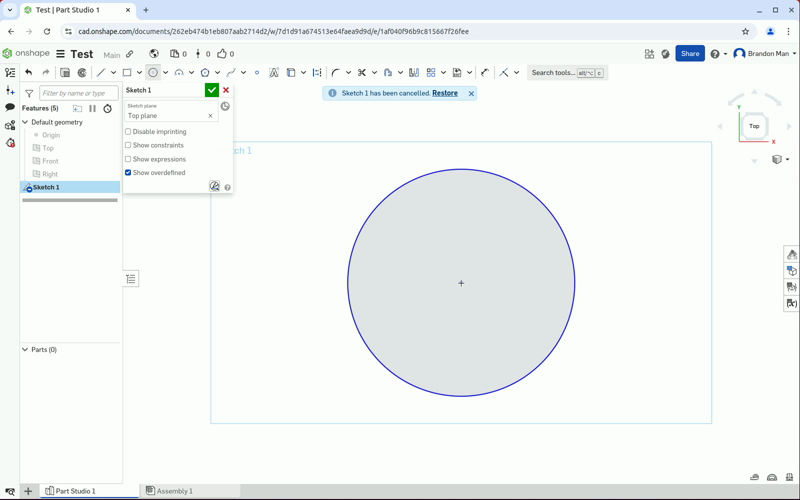
click(461, 282)
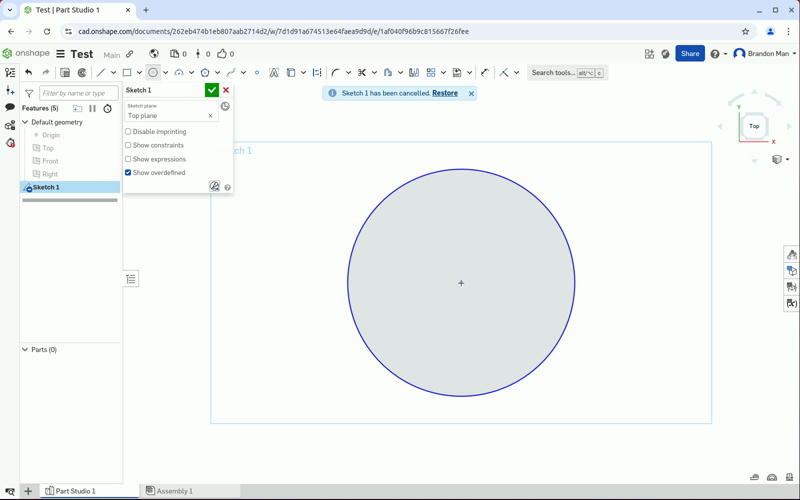
key_up(shift)
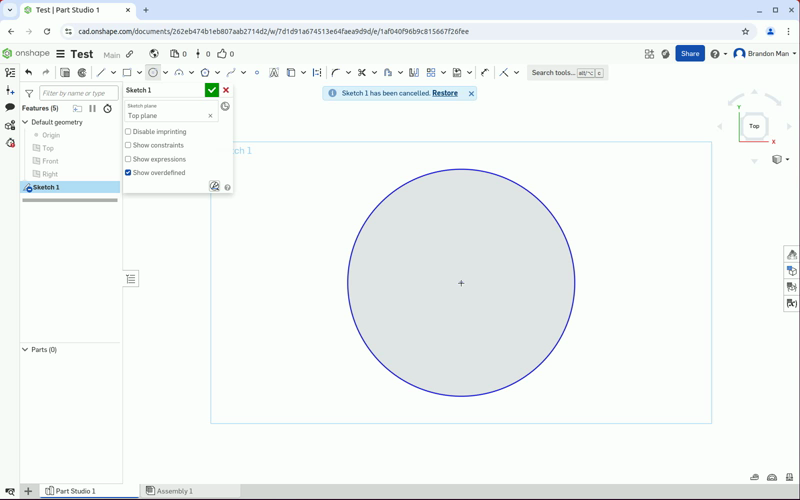
mouse_move(567, 282)
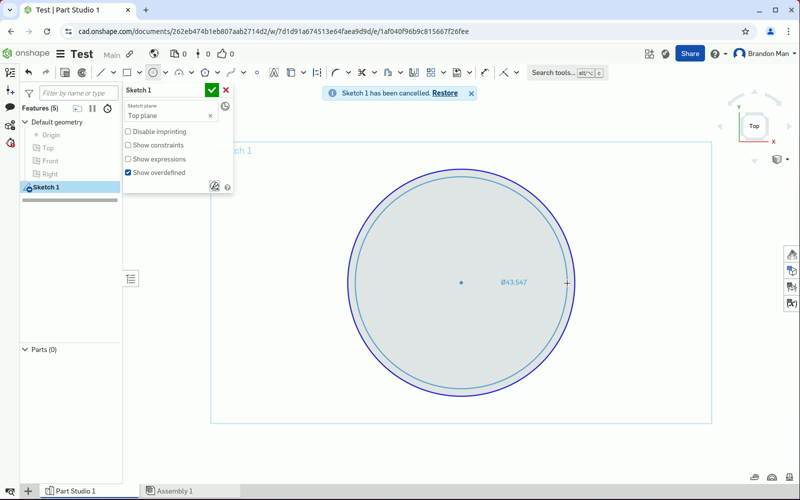
click(567, 282)
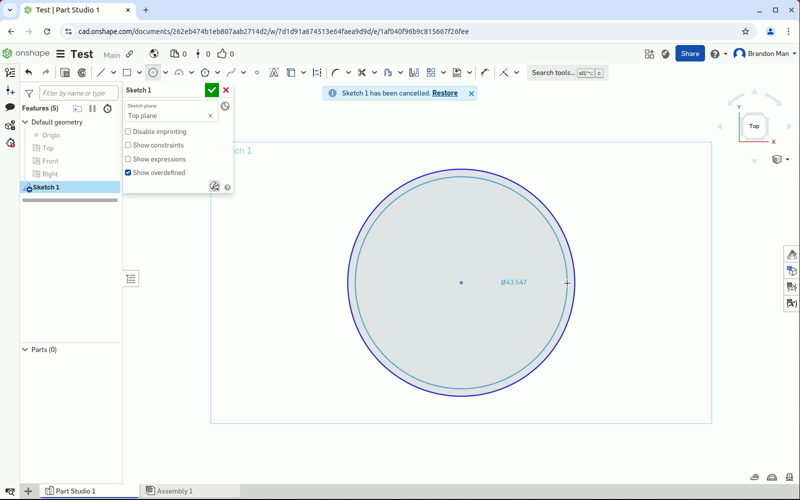
key(esc)
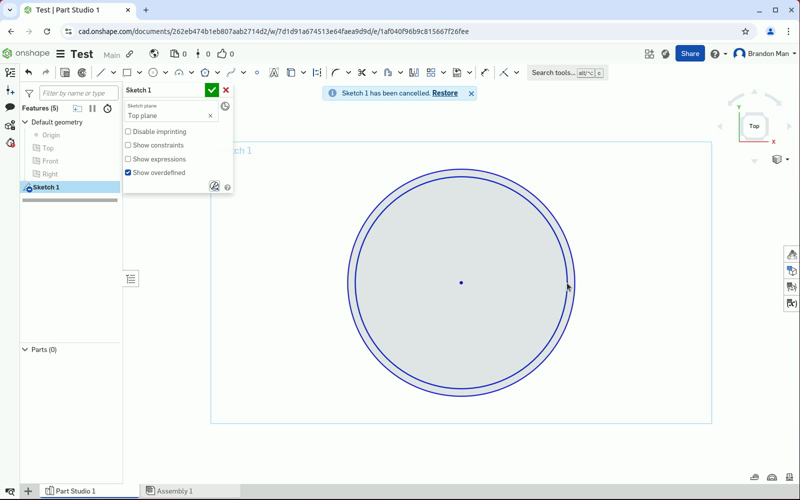
mouse_move(425, 179)
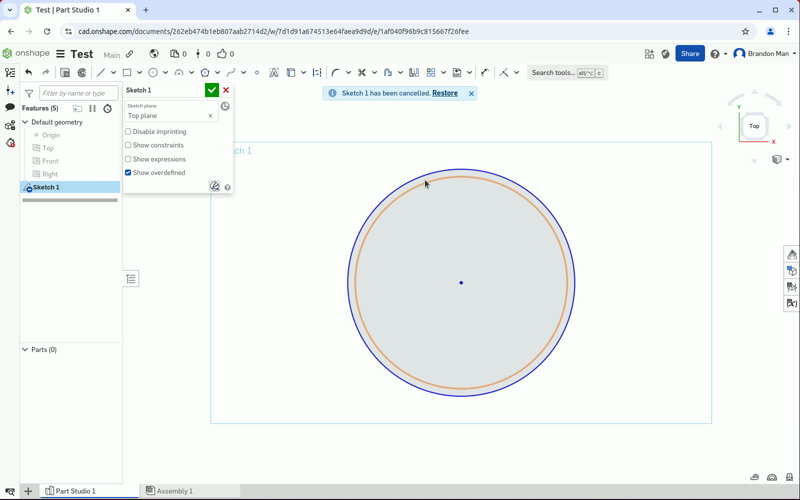
click(425, 179)
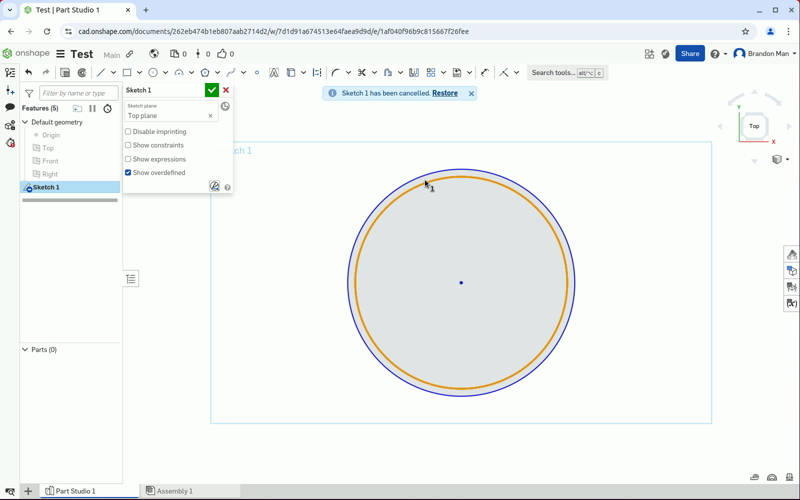
mouse_move(73, 352)
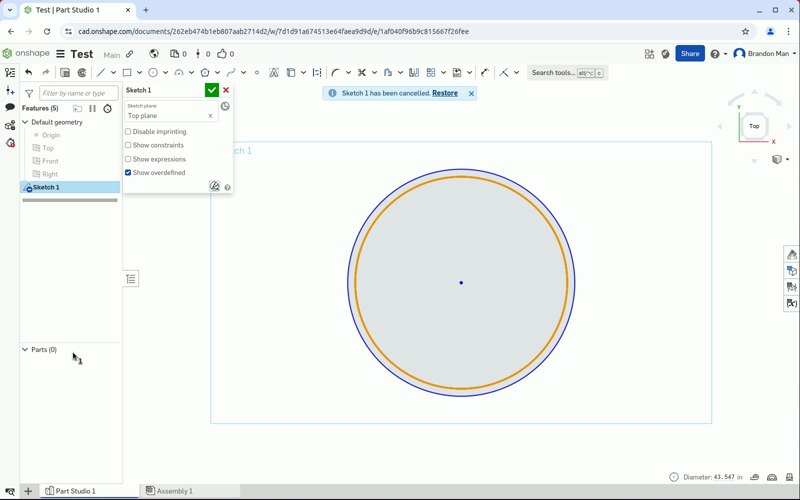
key(shift+y)
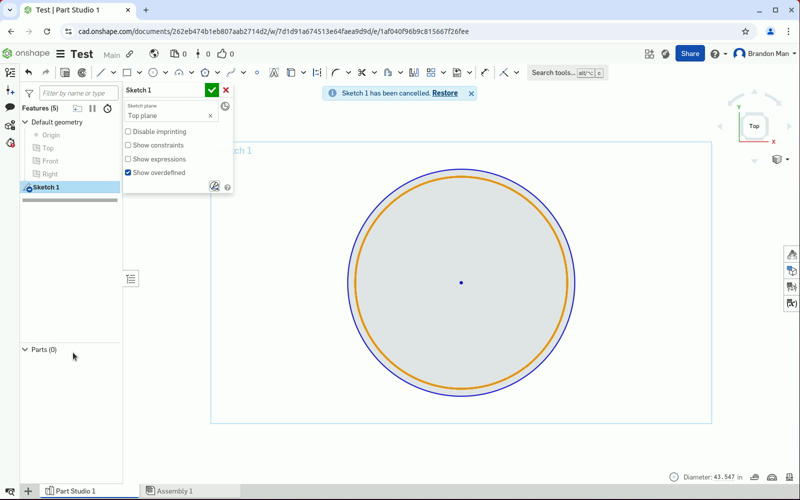
key(shift+e)
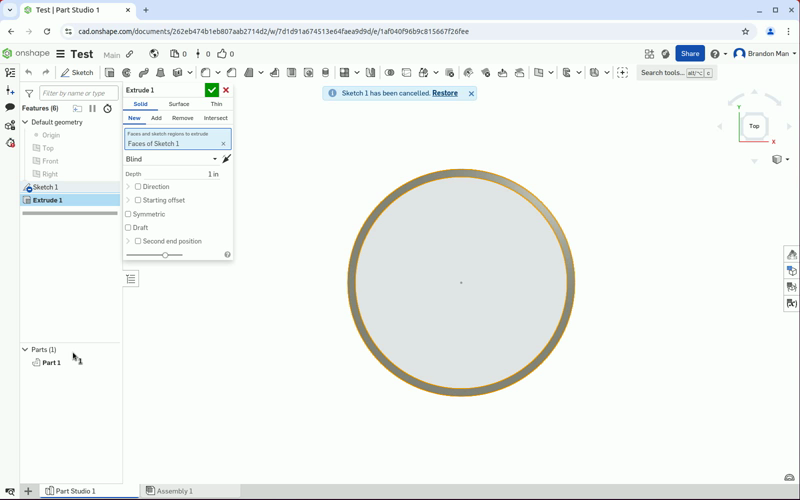
mouse_move(143, 106)
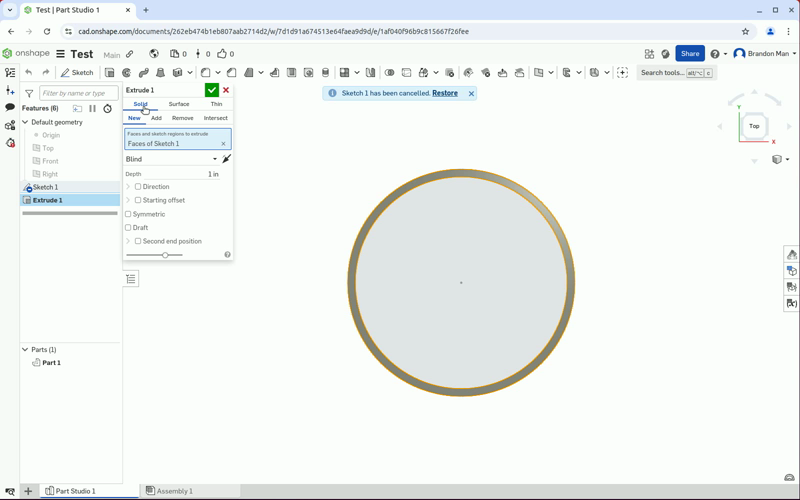
click(143, 106)
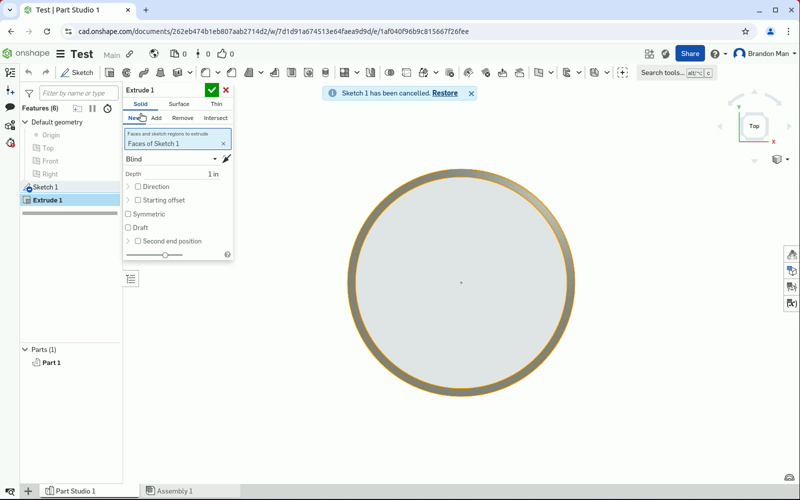
mouse_move(137, 120)
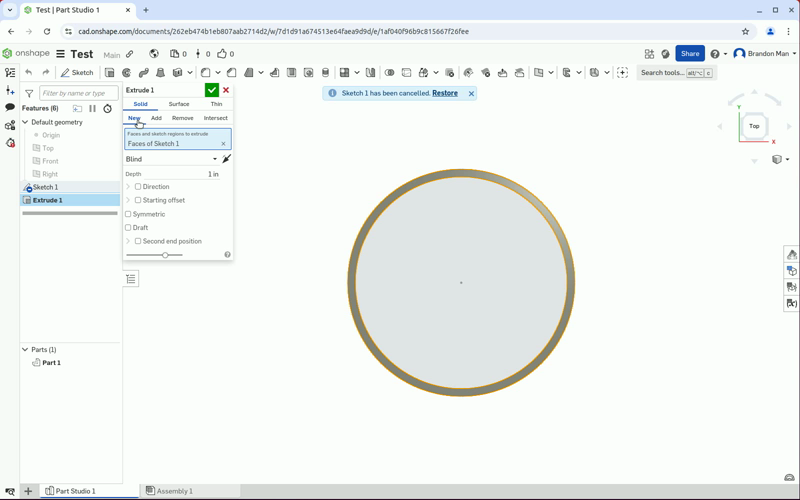
click(137, 120)
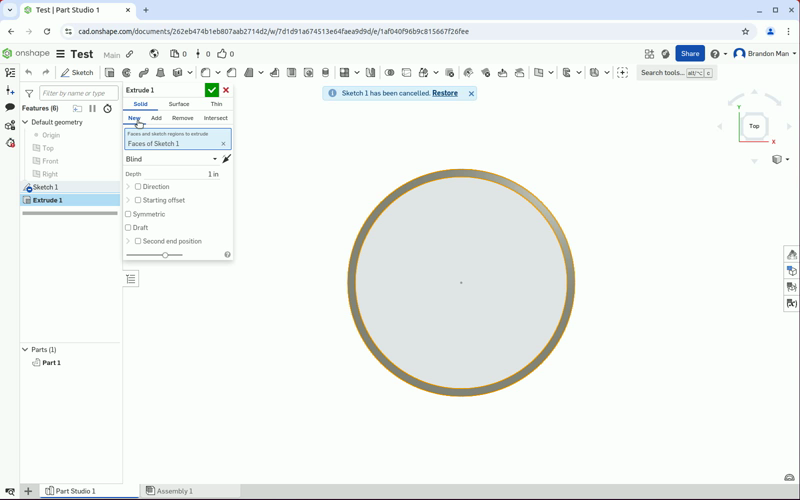
key(tab, 4)
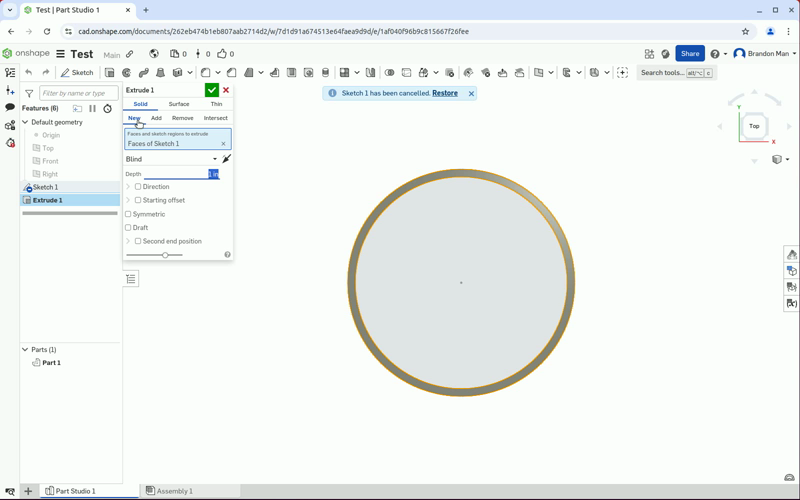
text(18.775)
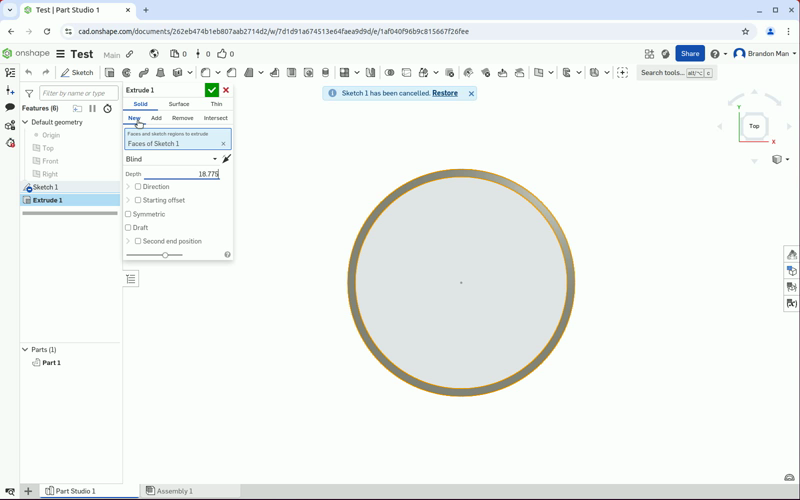
key(enter)
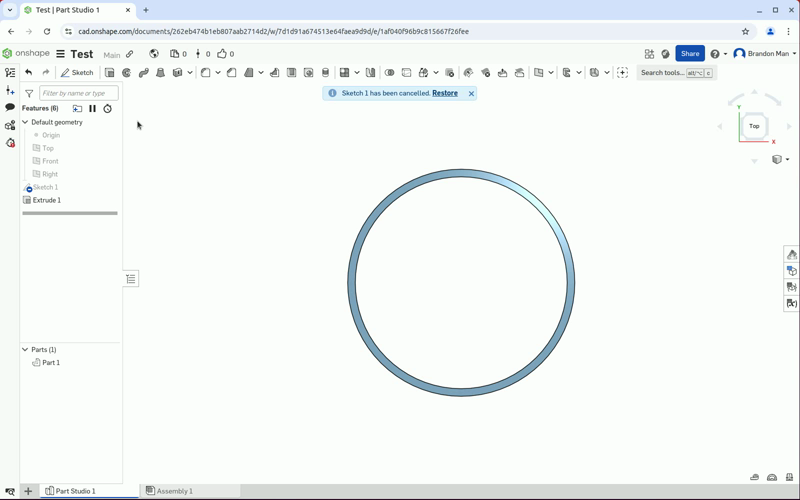
key(shift+h)
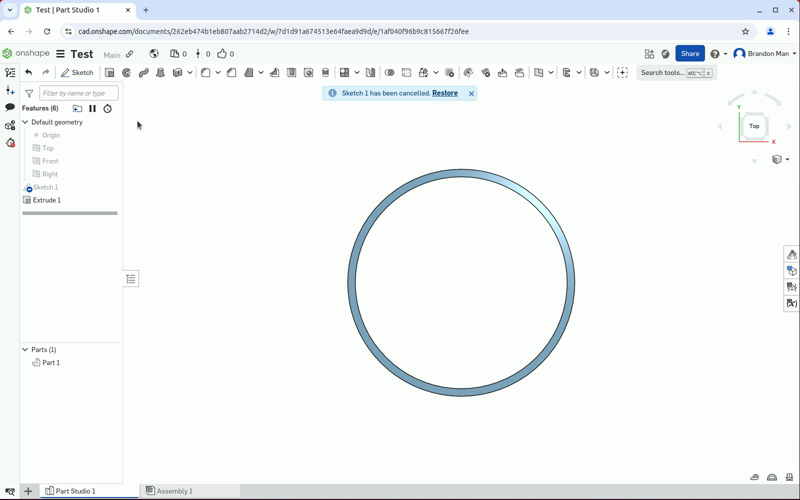
key(shift+h)
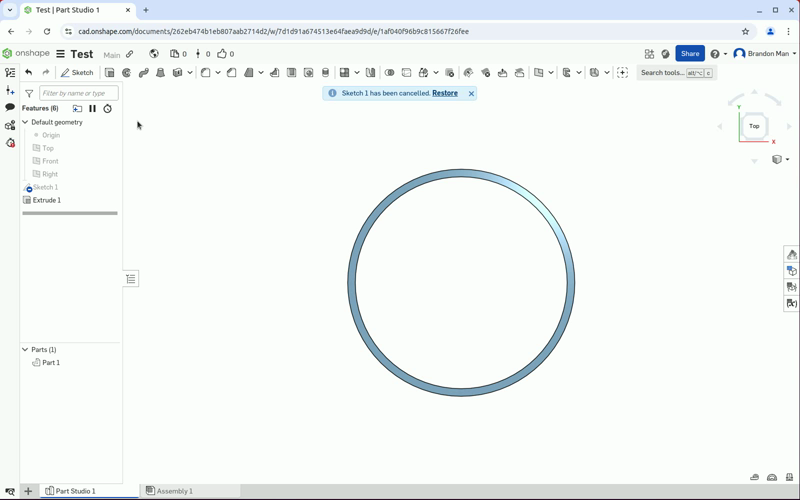
mouse_move(73, 189)
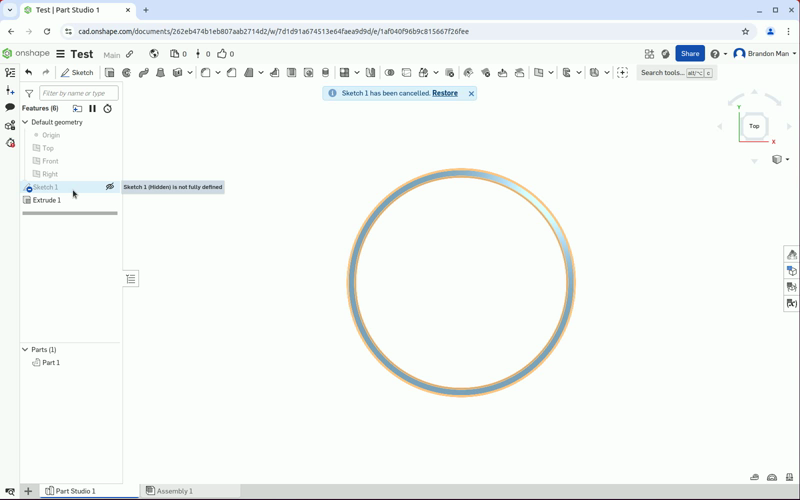
click(73, 189)
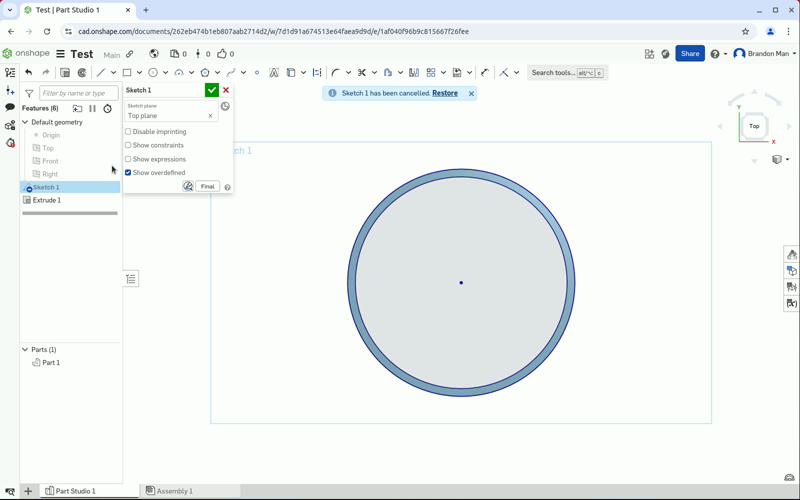
mouse_move(229, 92)
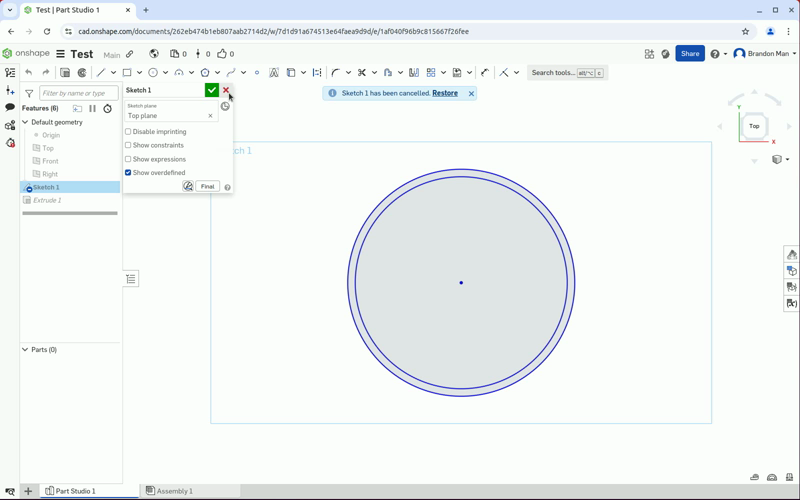
click(229, 92)
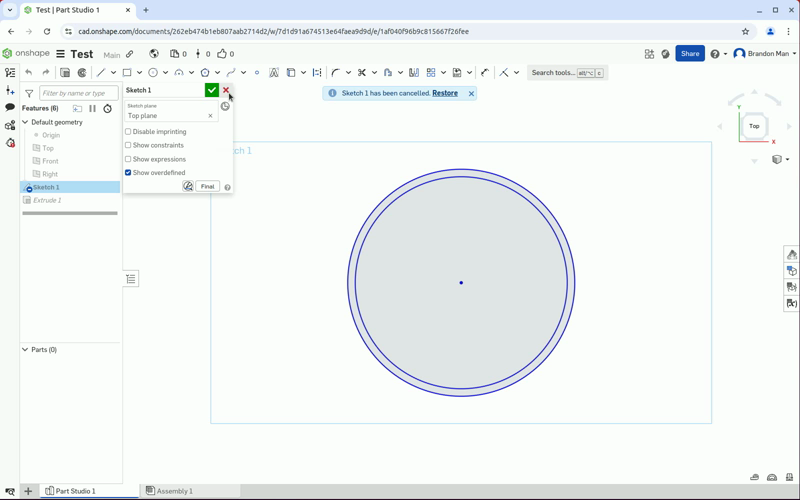
key(shift+s)
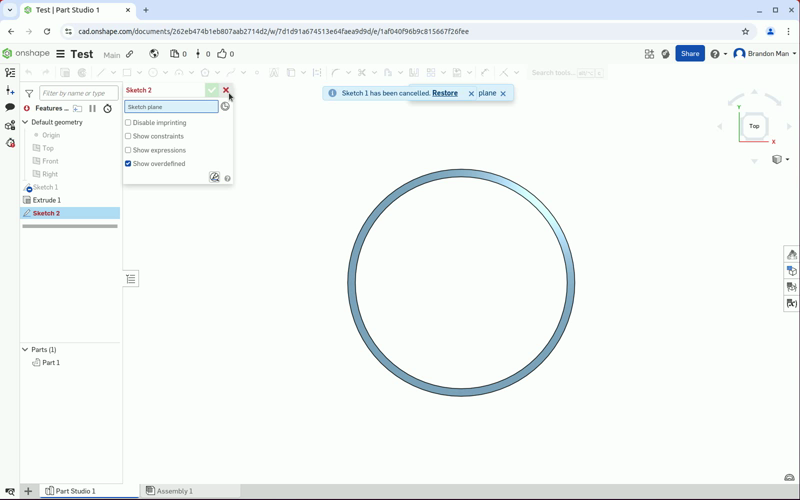
mouse_move(73, 150)
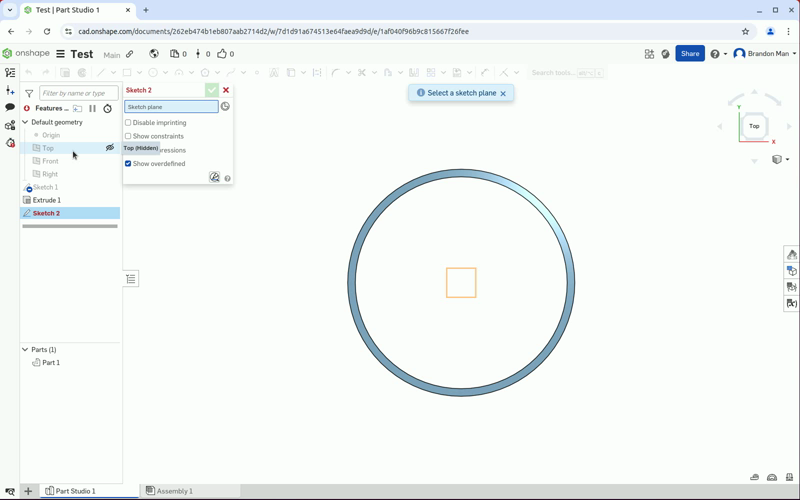
click(73, 150)
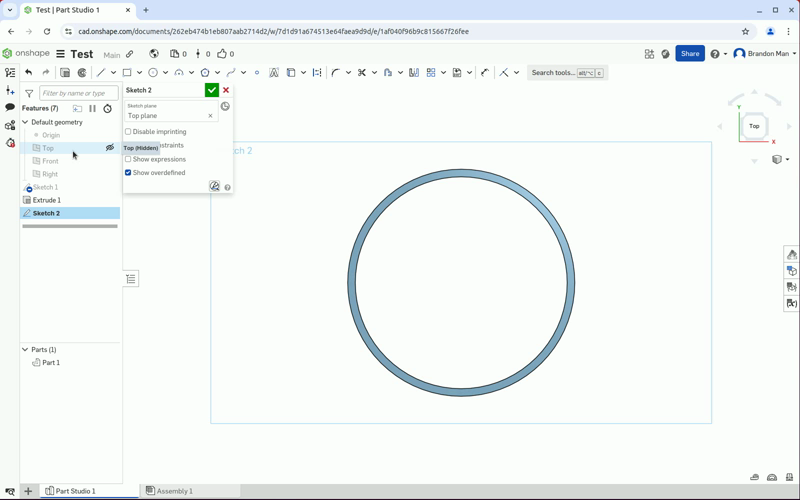
mouse_move(73, 352)
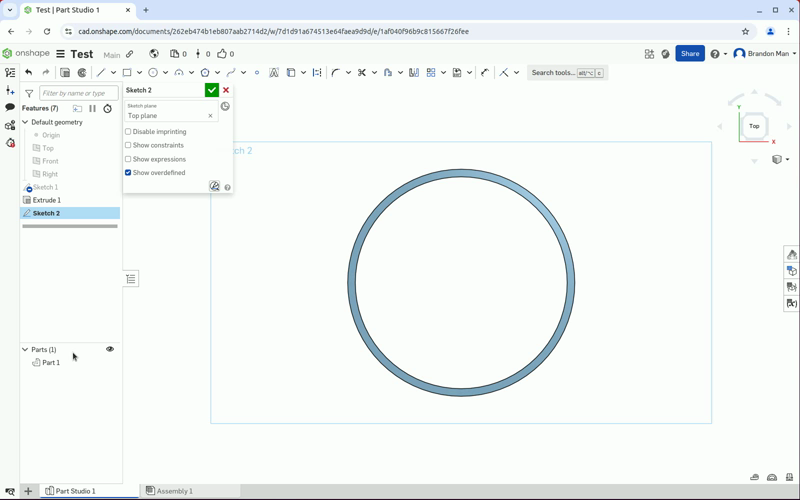
key(y)
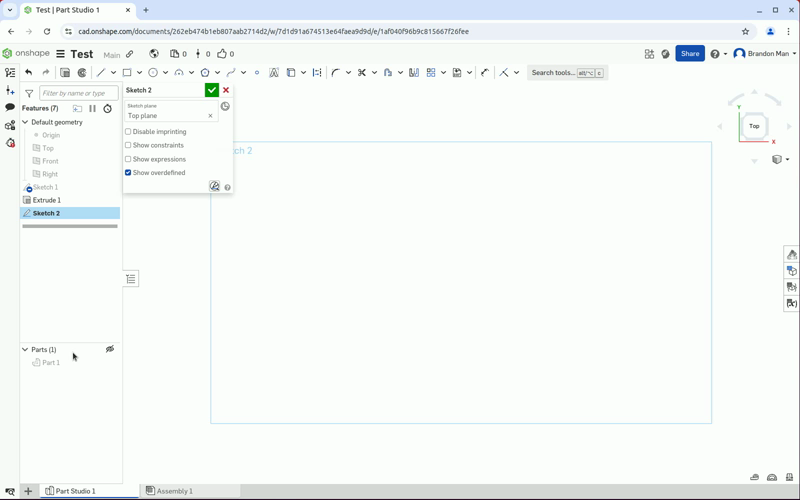
key(c)
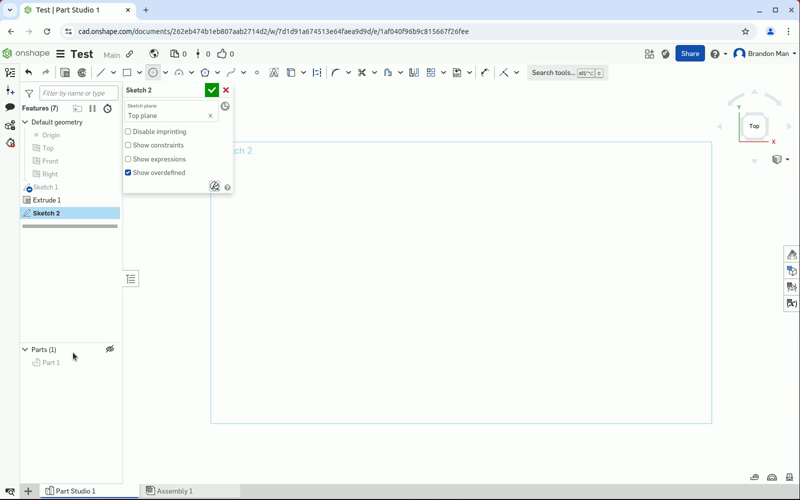
key_down(shift)
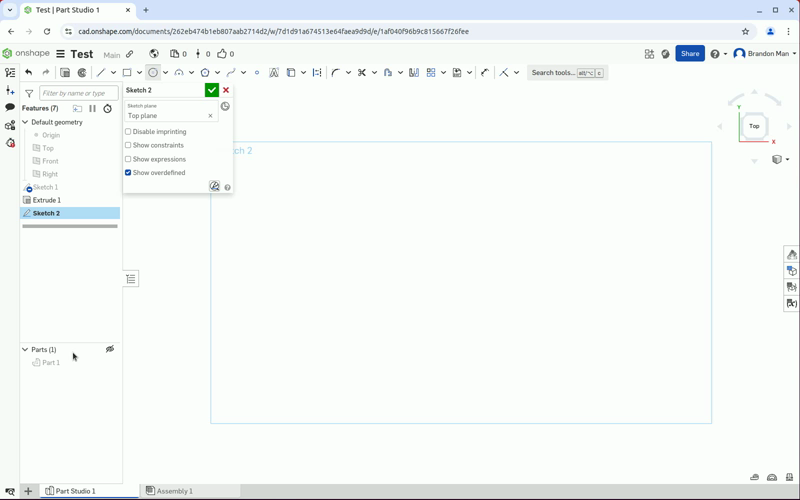
mouse_move(461, 282)
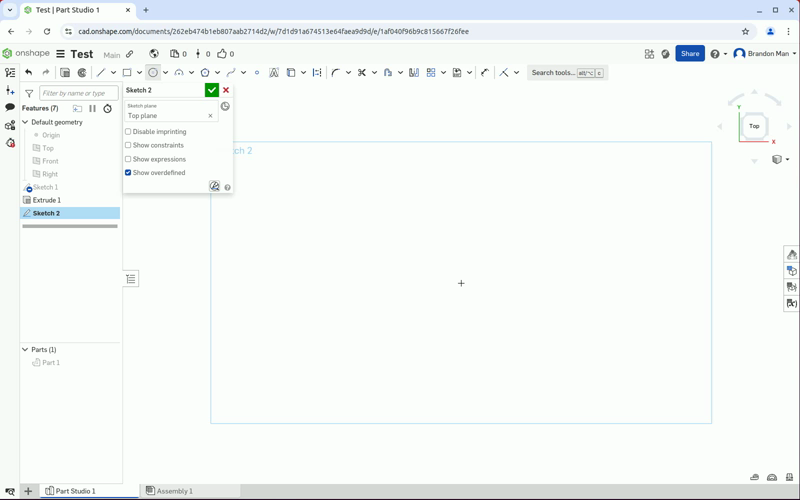
click(461, 282)
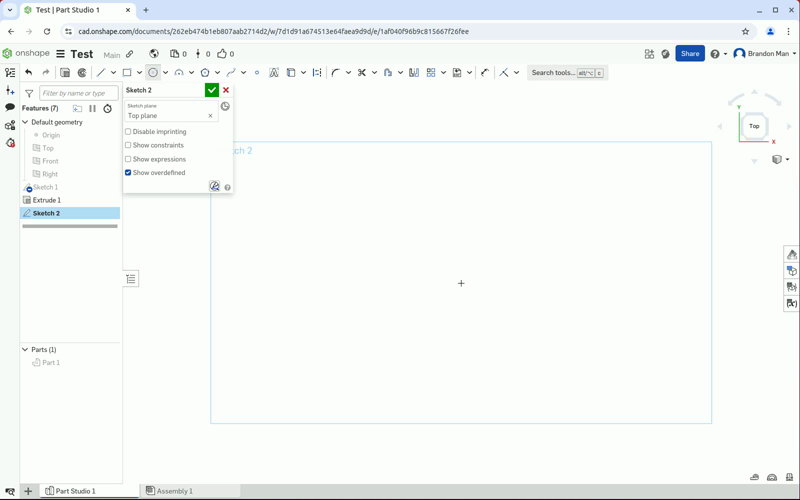
key_up(shift)
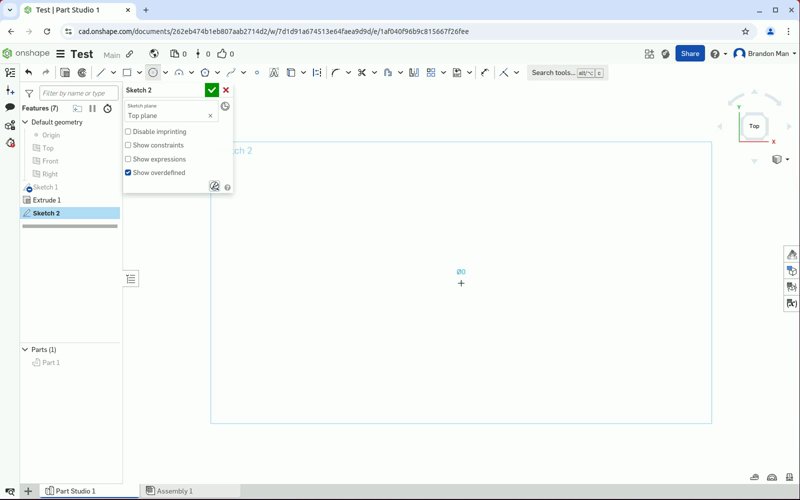
mouse_move(567, 282)
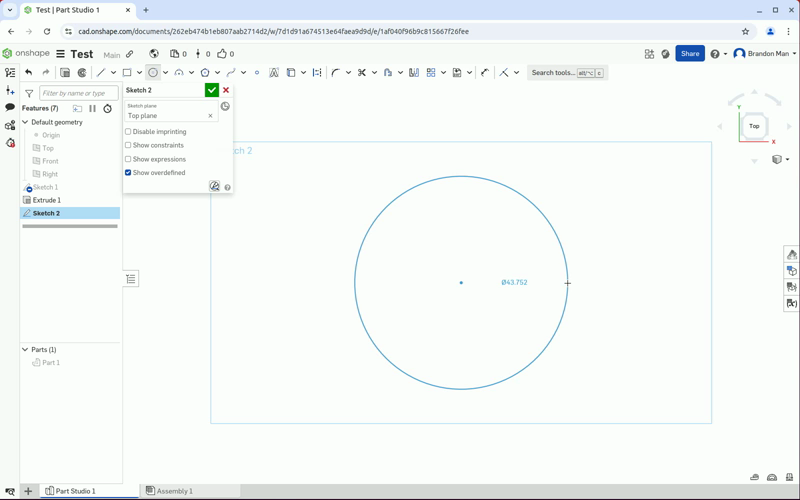
click(567, 282)
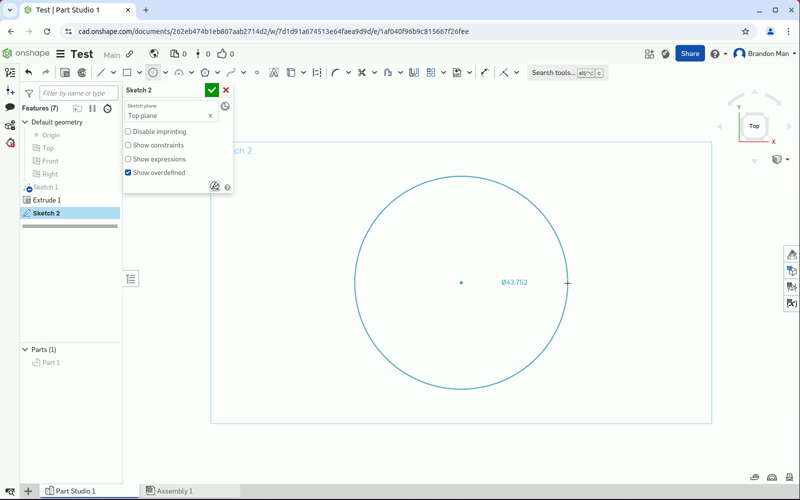
key(esc)
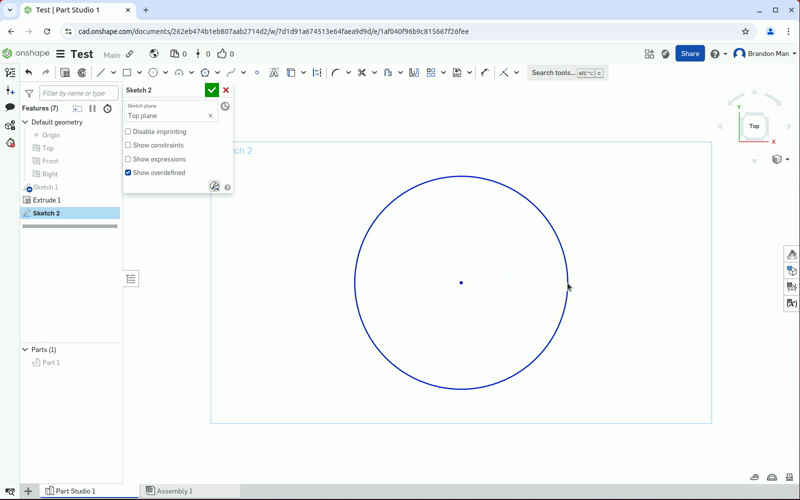
key(c)
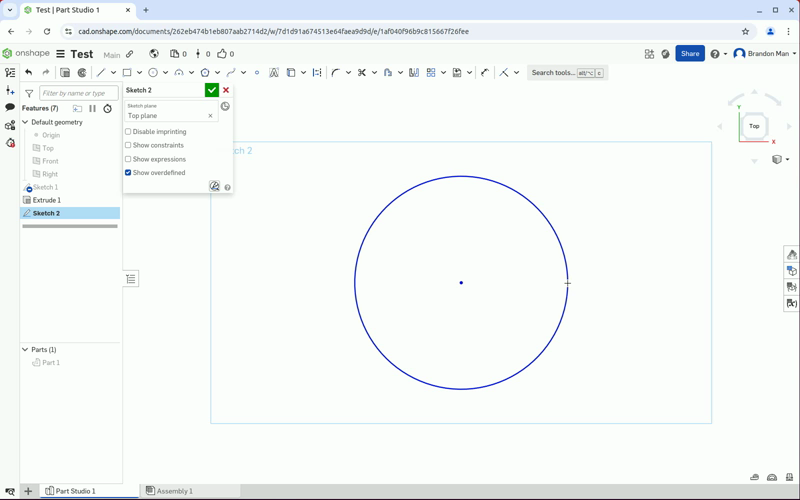
key_down(shift)
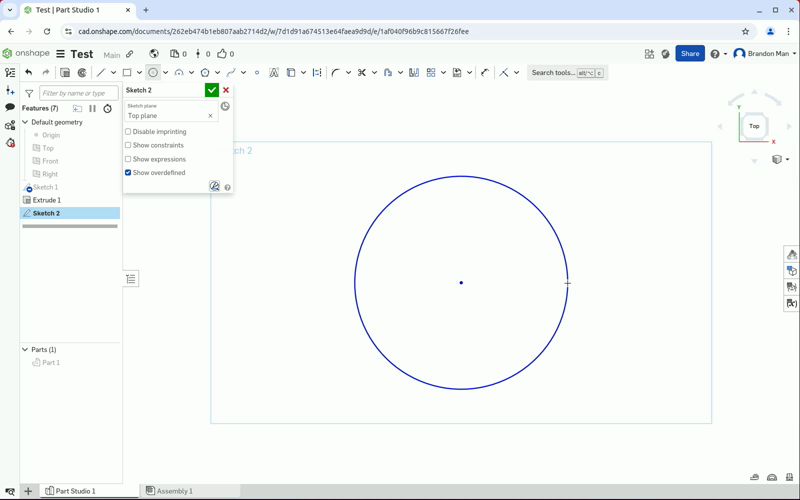
mouse_move(461, 229)
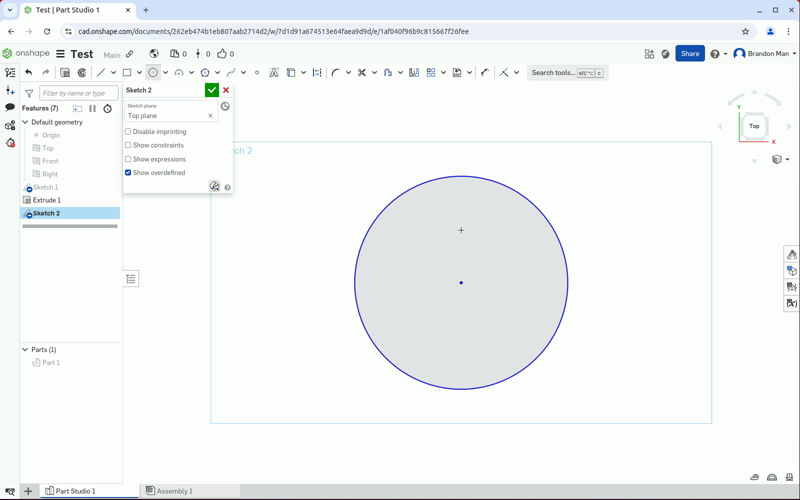
click(461, 229)
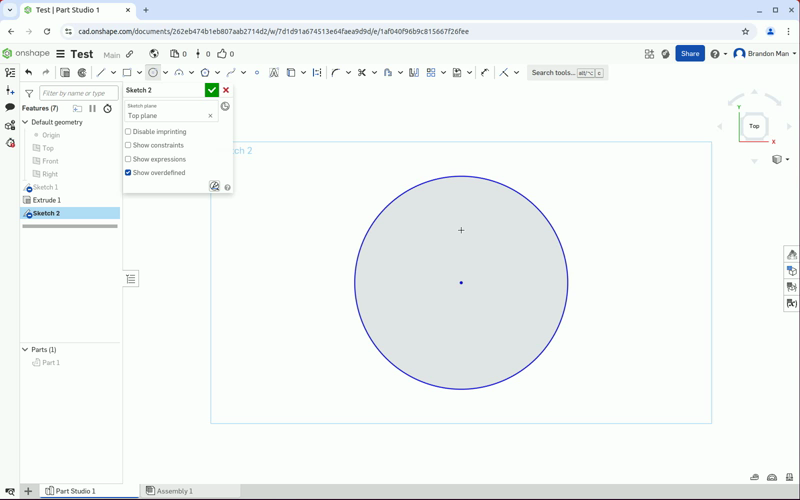
key_up(shift)
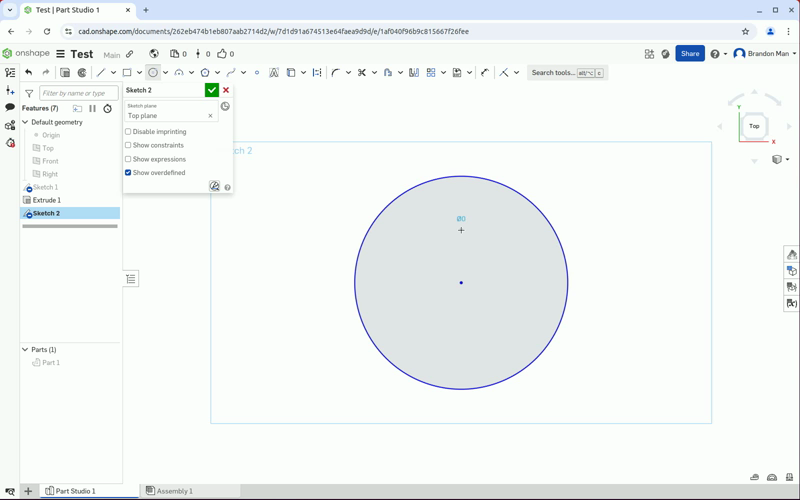
mouse_move(501, 229)
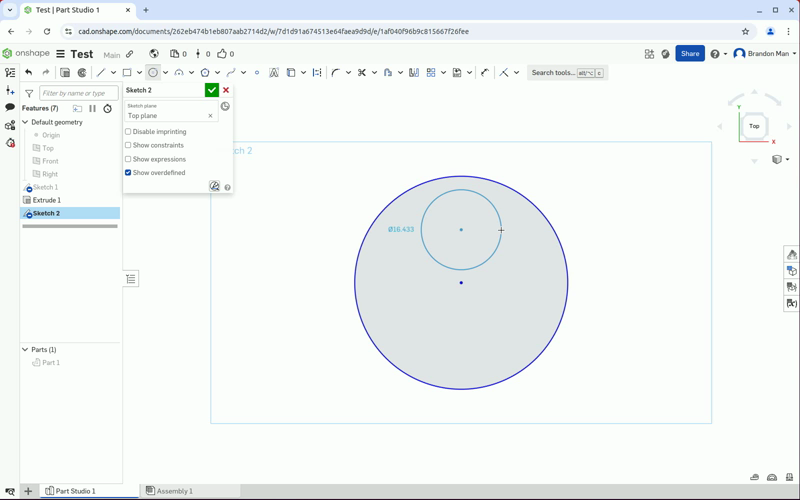
click(501, 229)
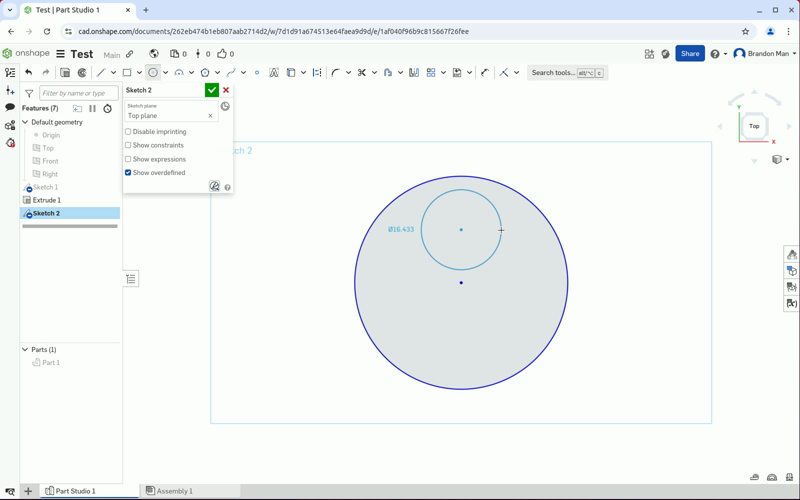
key(esc)
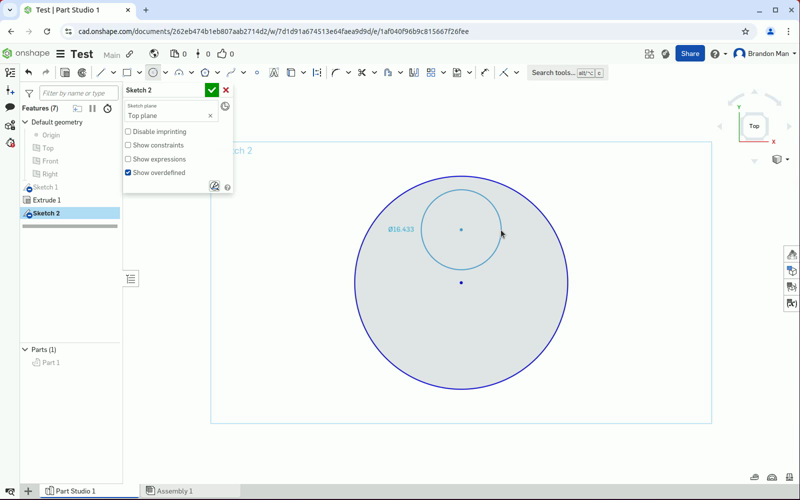
mouse_move(497, 302)
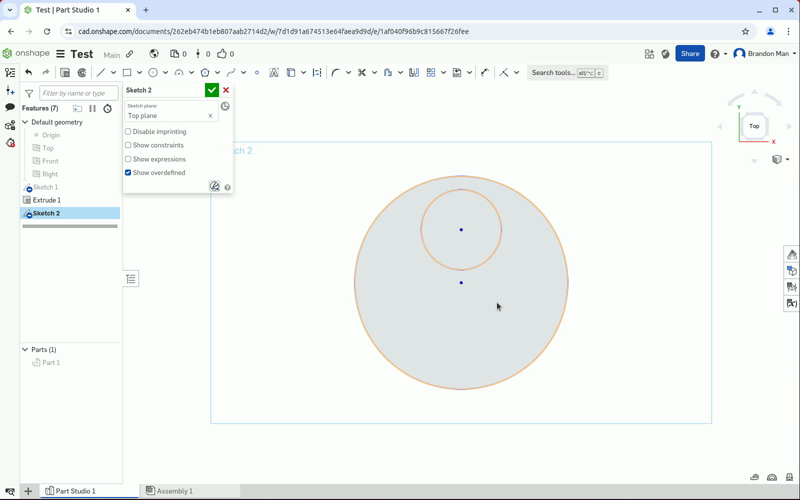
click(497, 302)
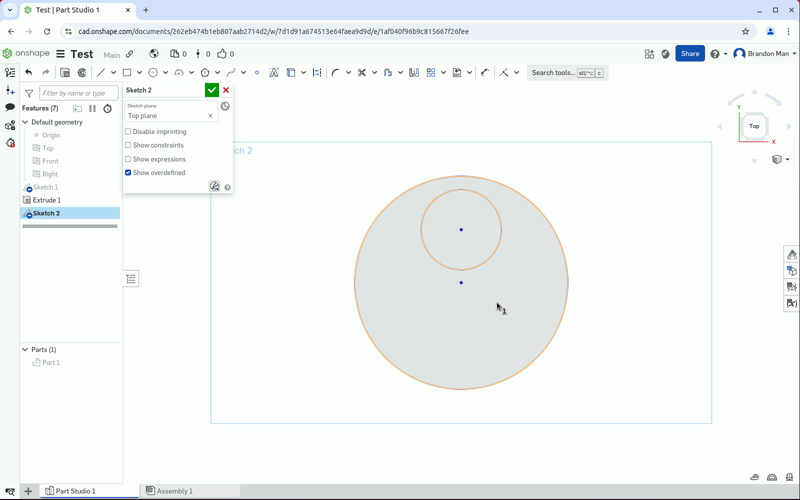
mouse_move(73, 352)
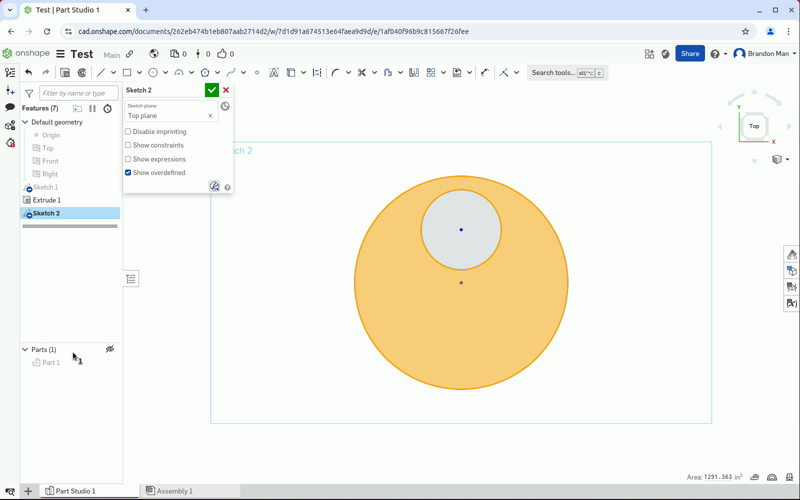
key(shift+y)
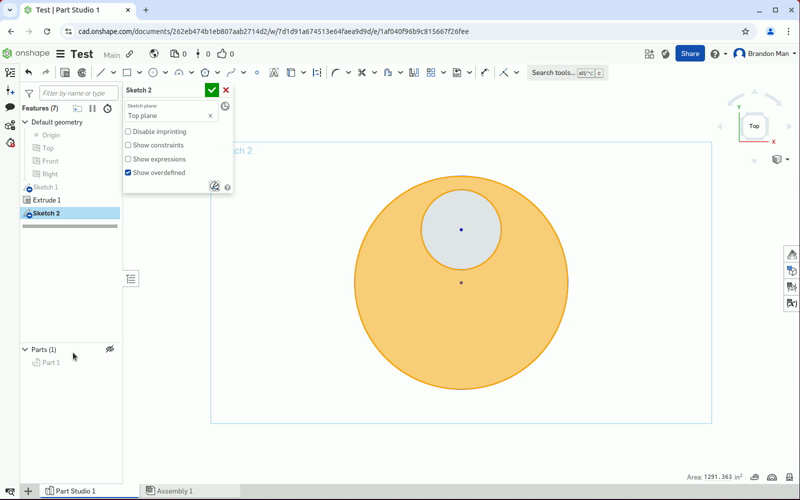
key(shift+e)
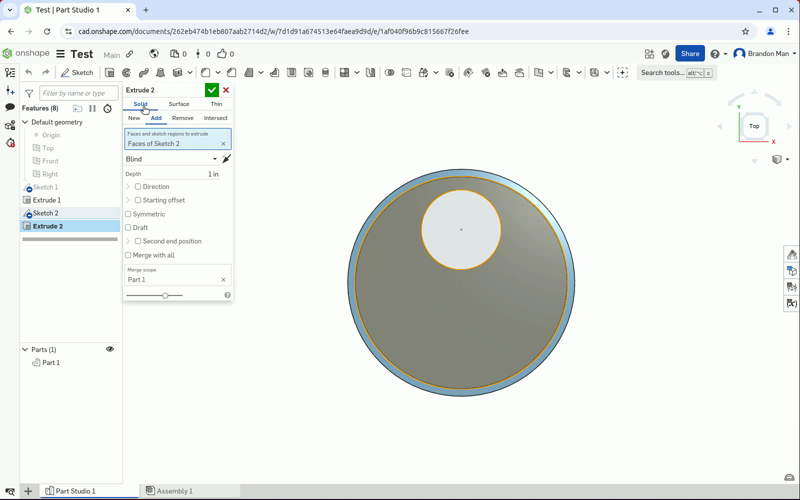
mouse_move(143, 106)
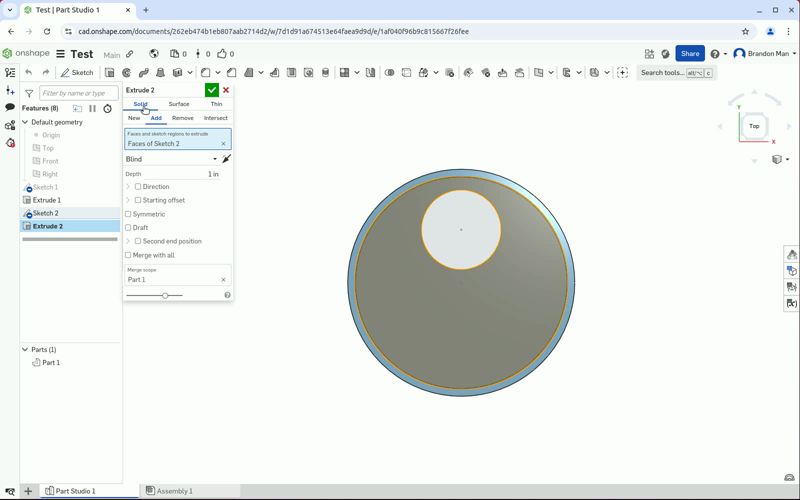
click(143, 106)
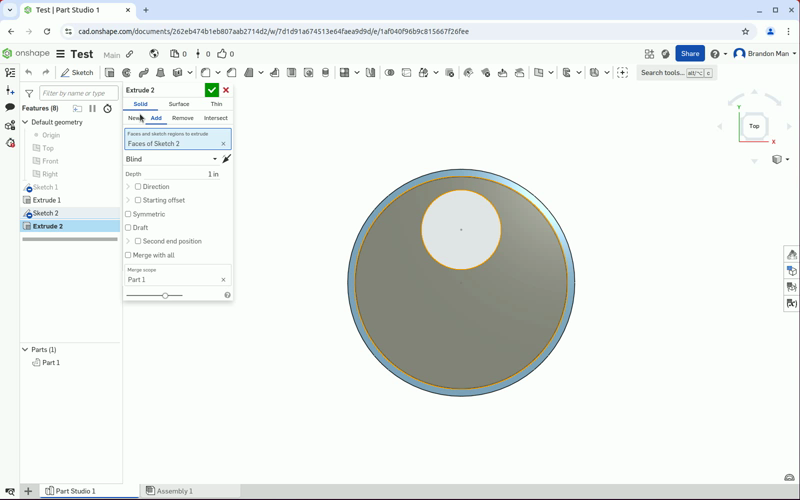
mouse_move(137, 120)
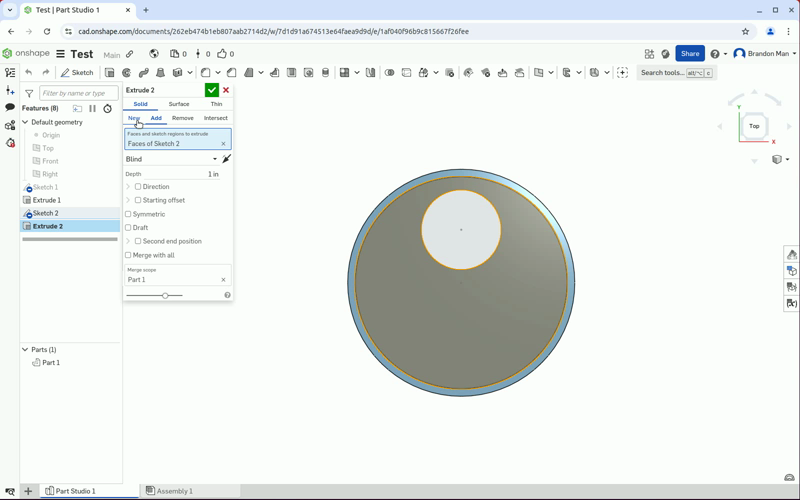
click(137, 120)
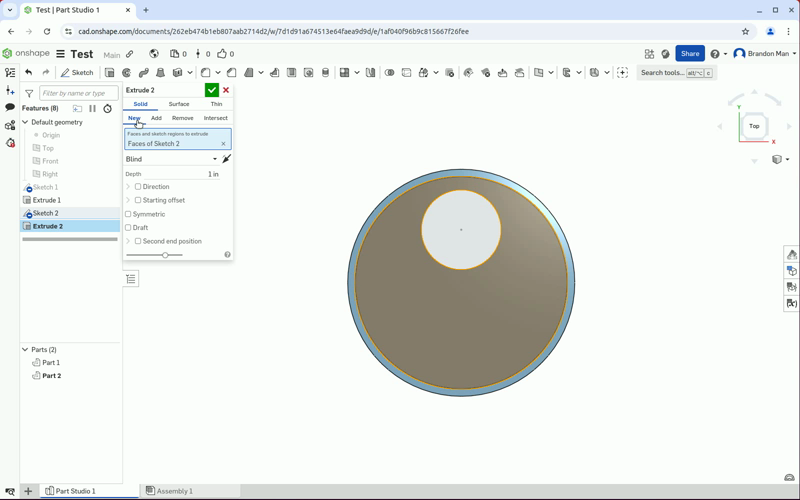
key(tab, 4)
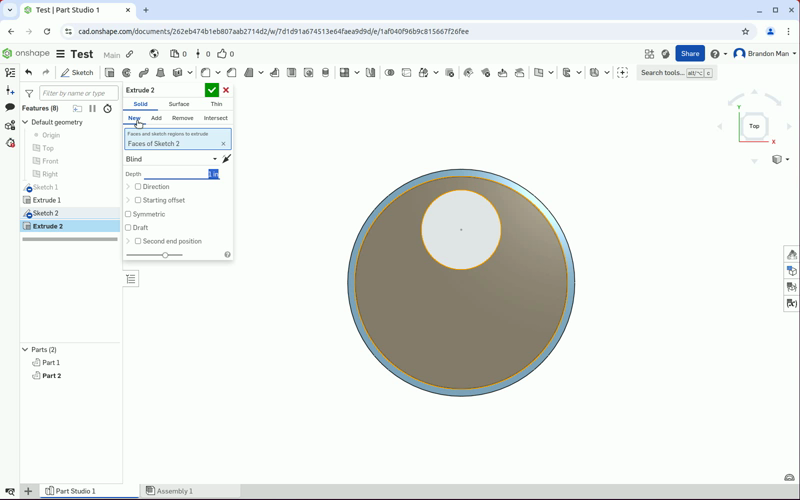
text(-1.926)
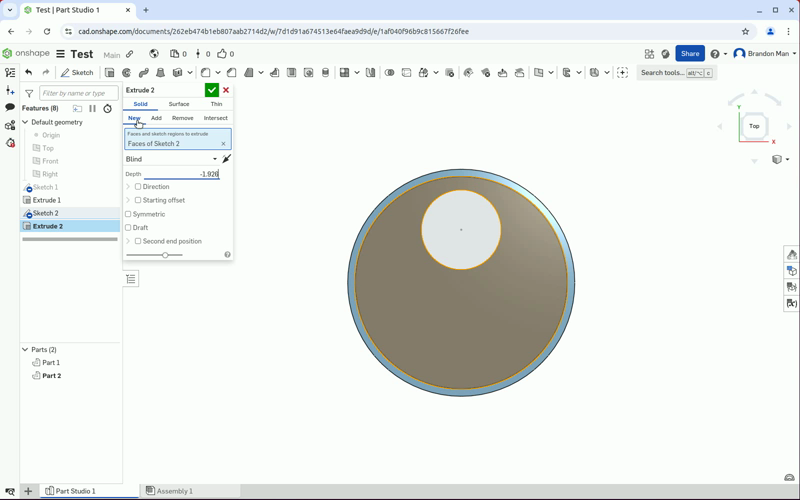
key(enter)
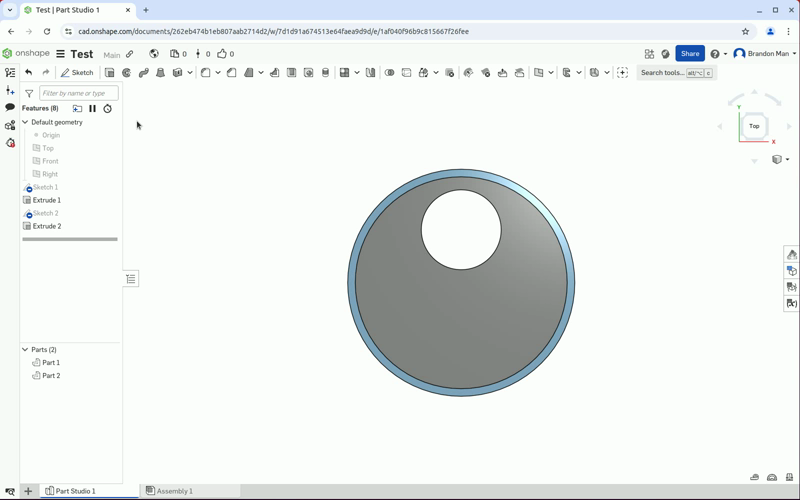
key(shift+h)
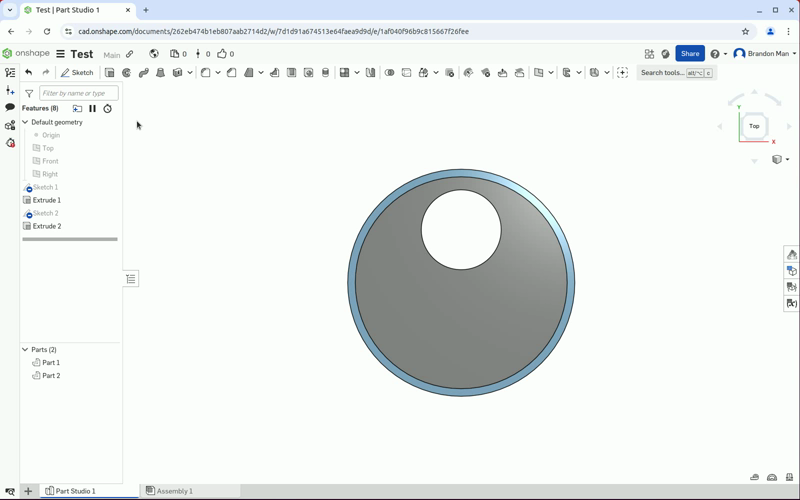
key(shift+h)
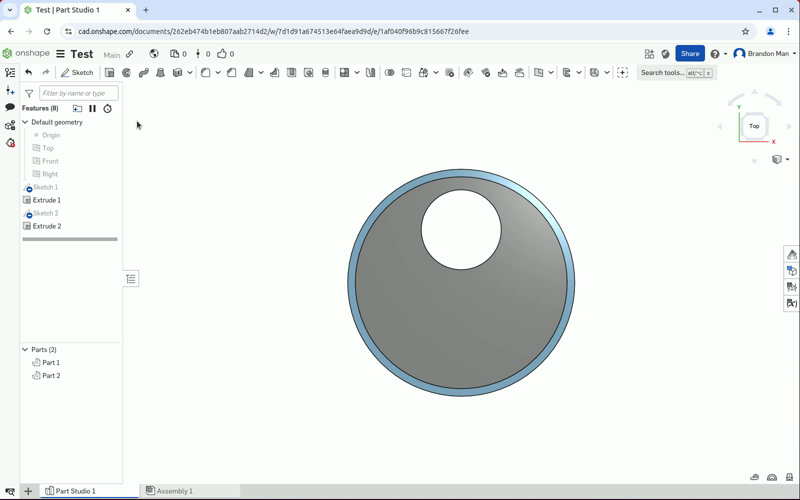
mouse_move(73, 189)
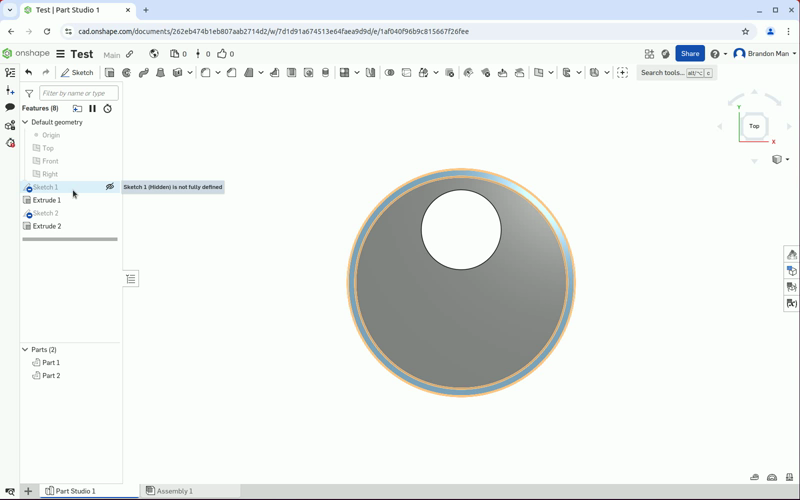
click(73, 189)
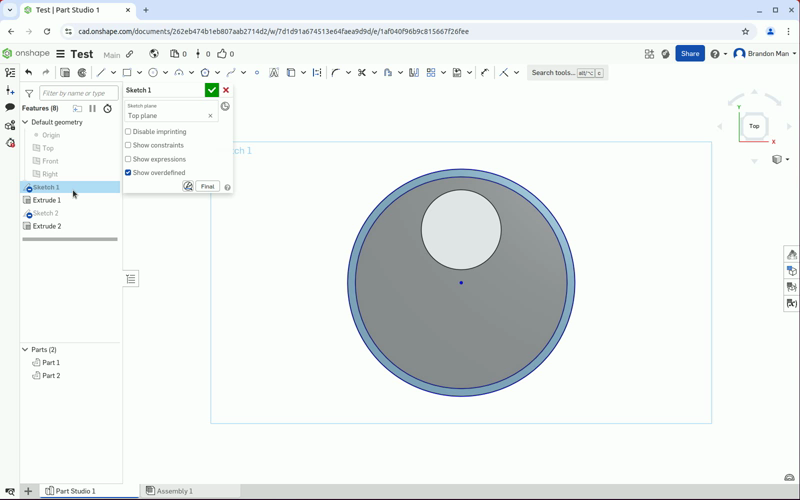
mouse_move(229, 92)
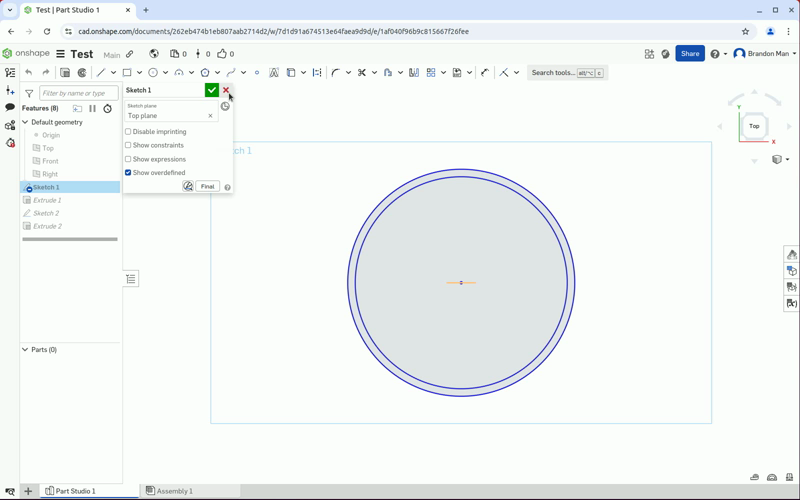
click(229, 92)
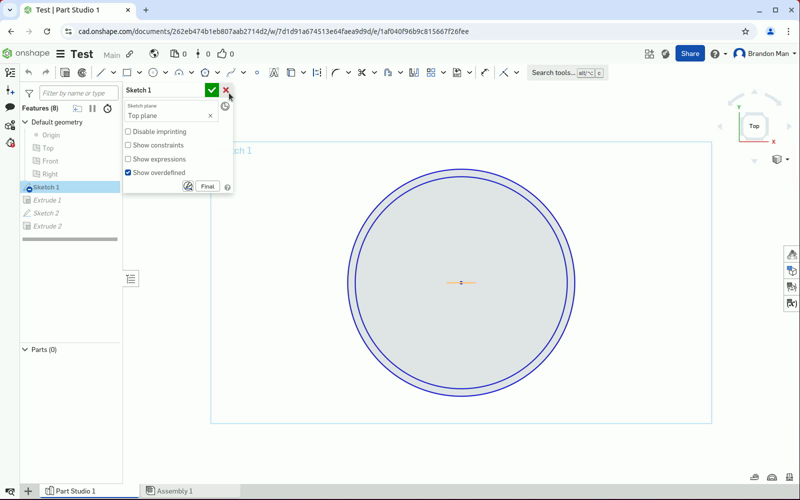
key(shift+s)
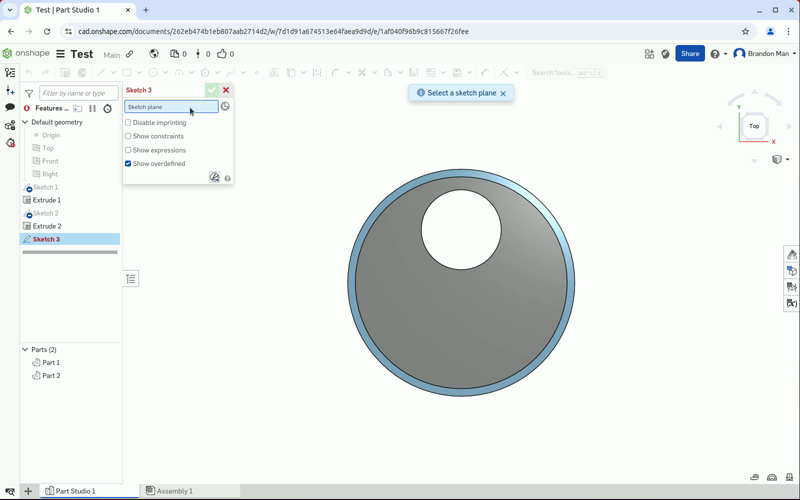
mouse_move(73, 150)
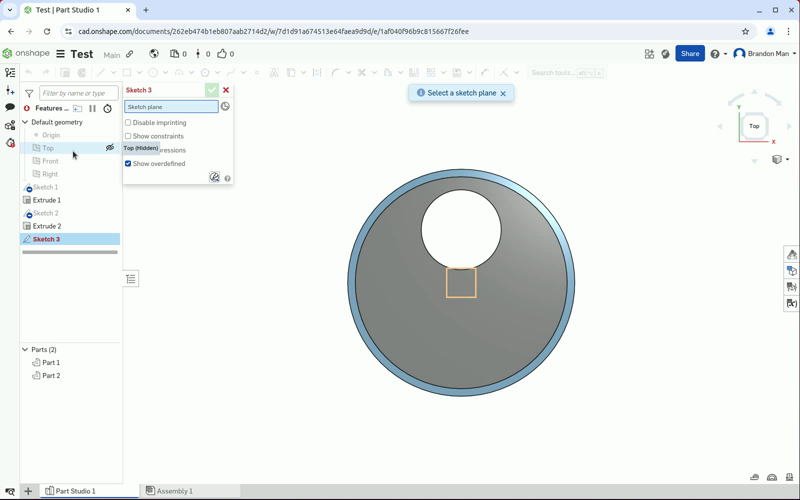
click(73, 150)
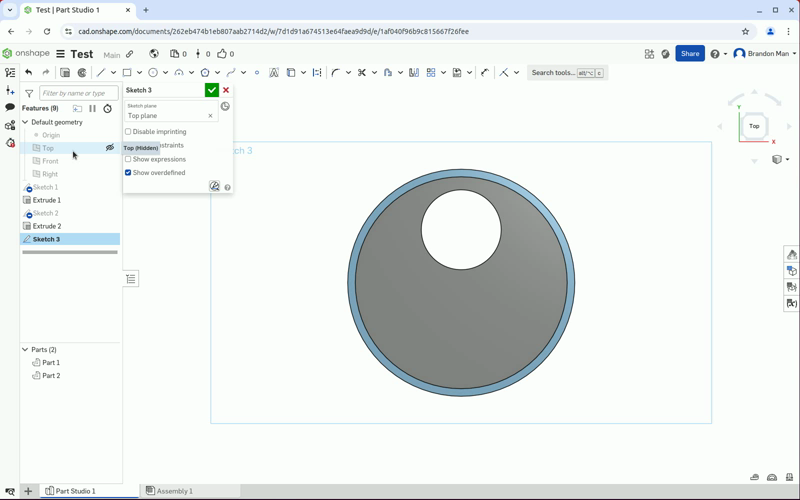
mouse_move(73, 352)
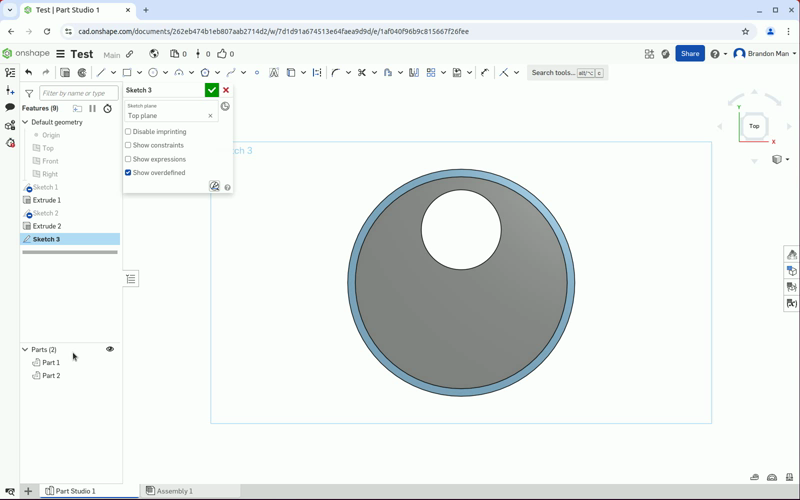
key(y)
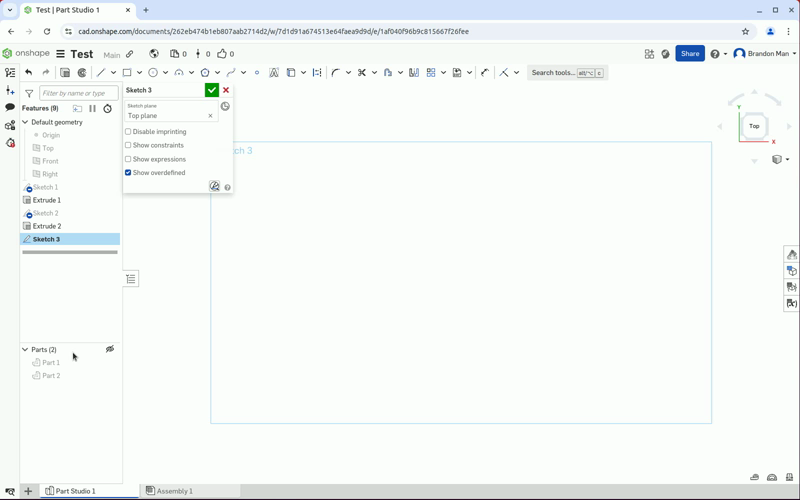
key(c)
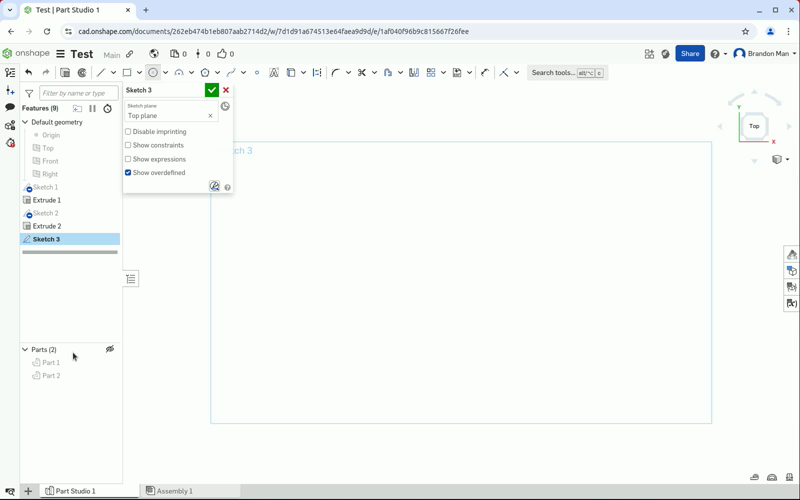
key_down(shift)
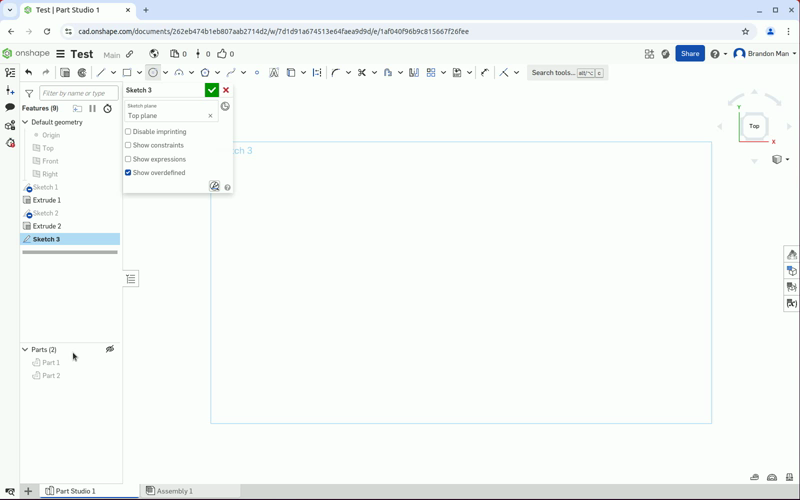
mouse_move(461, 282)
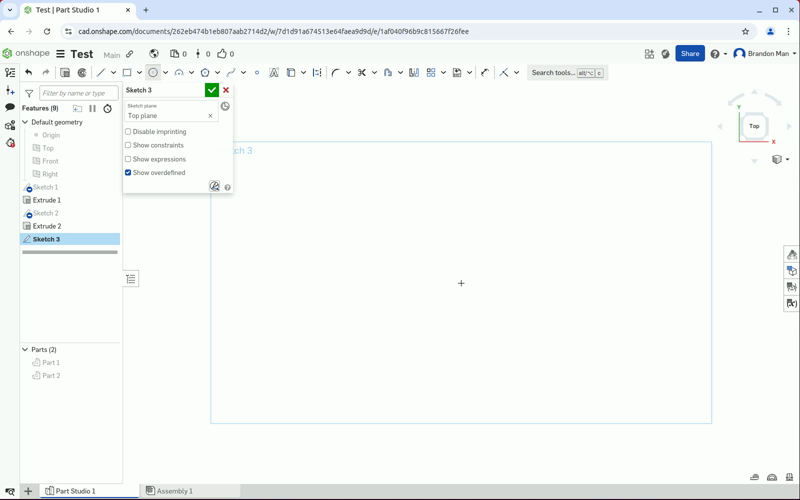
click(461, 282)
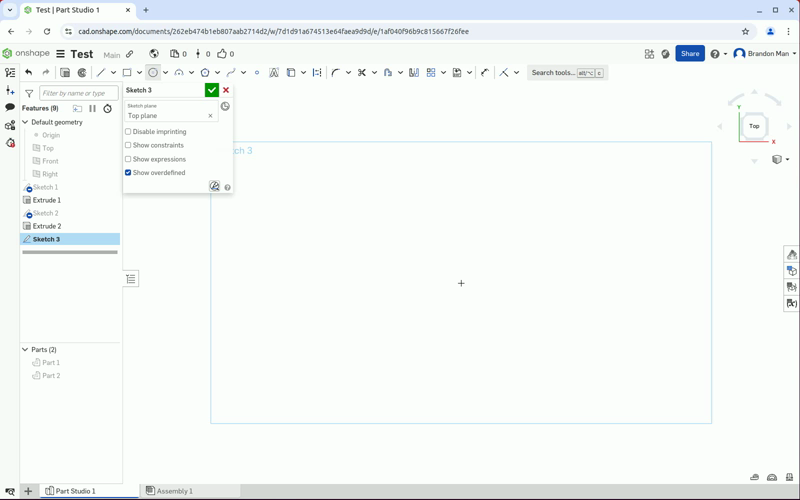
key_up(shift)
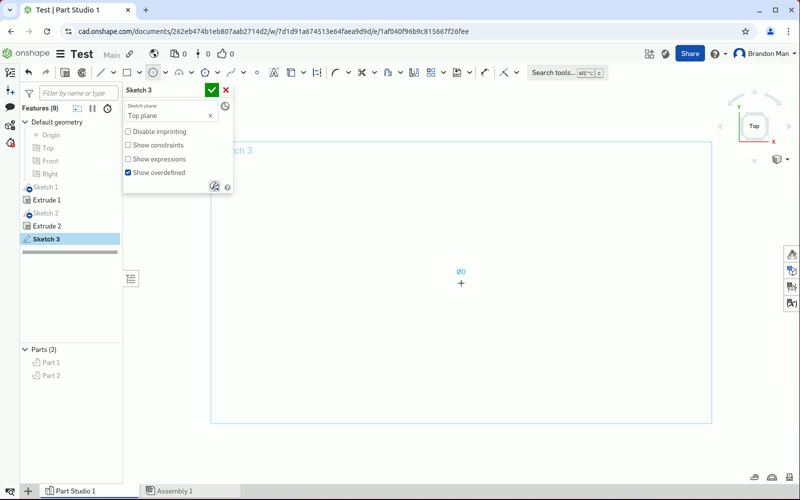
mouse_move(574, 282)
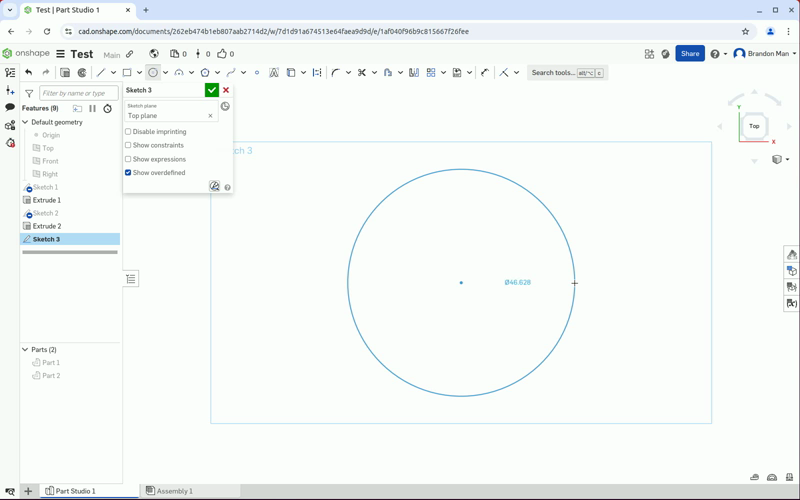
click(574, 282)
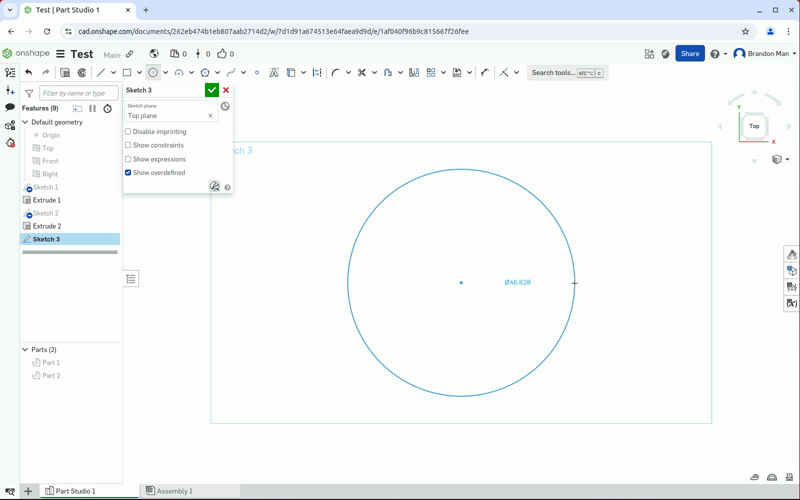
key(esc)
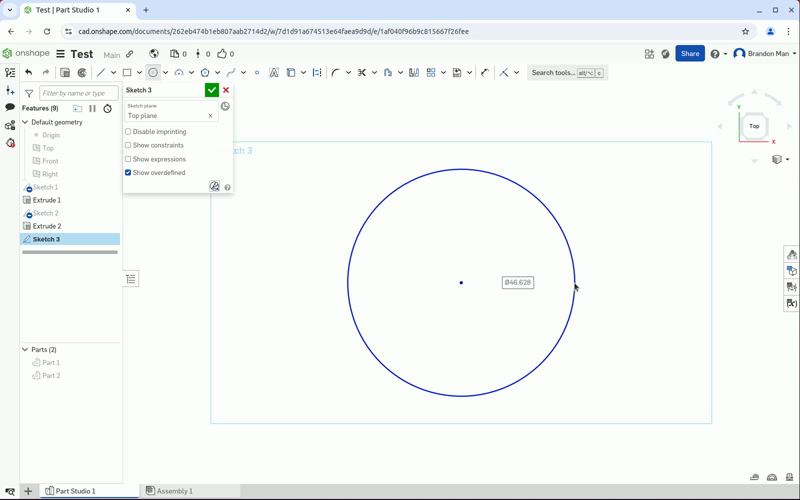
key(c)
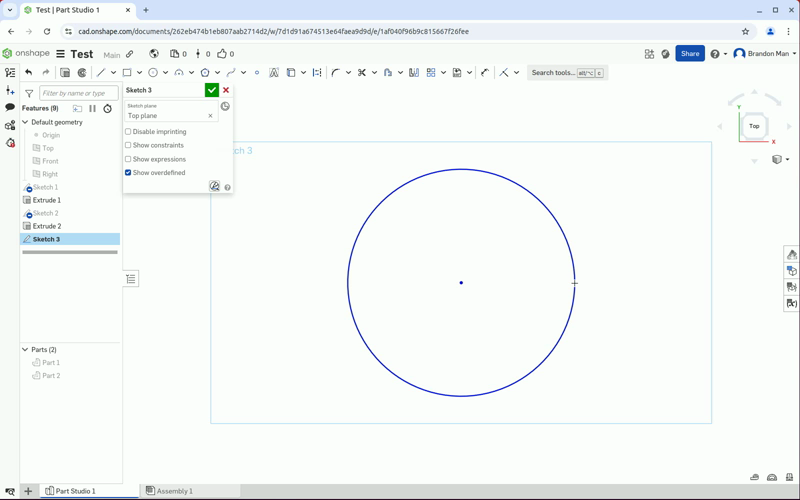
key_down(shift)
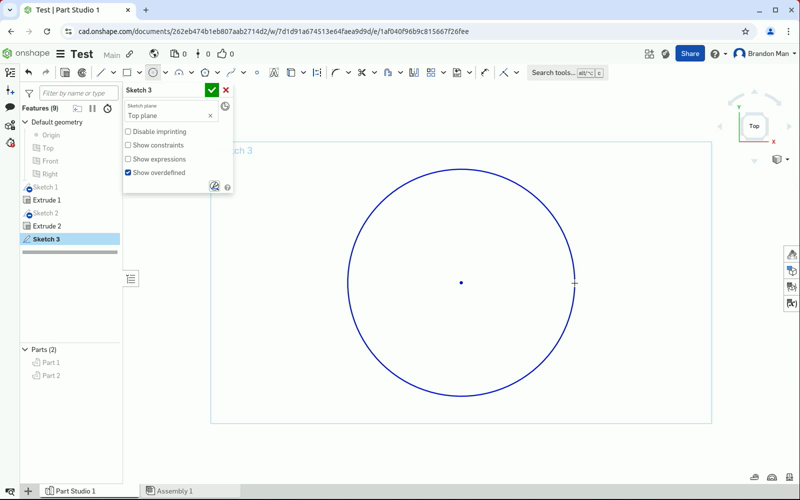
mouse_move(461, 282)
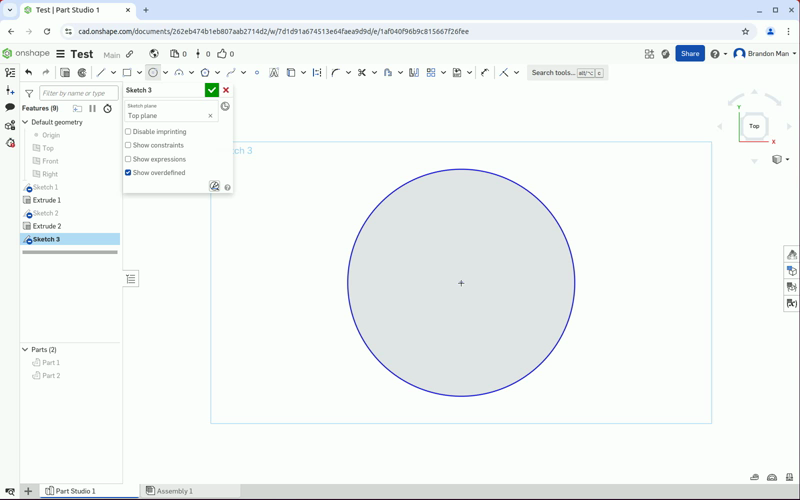
click(461, 282)
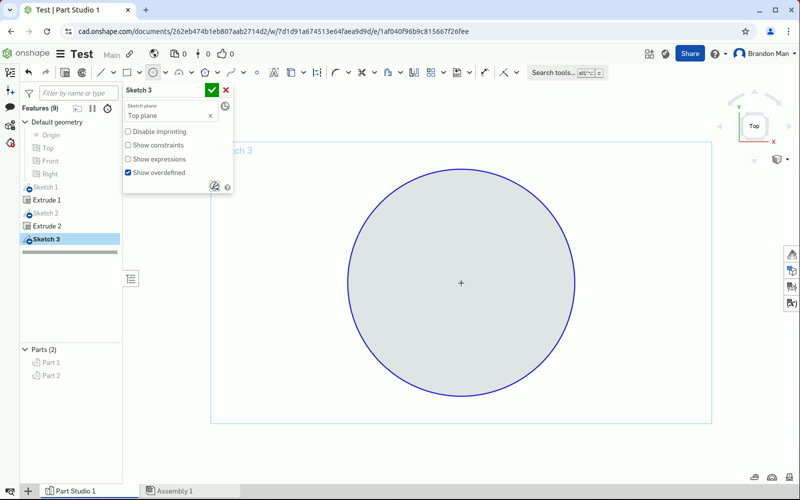
key_up(shift)
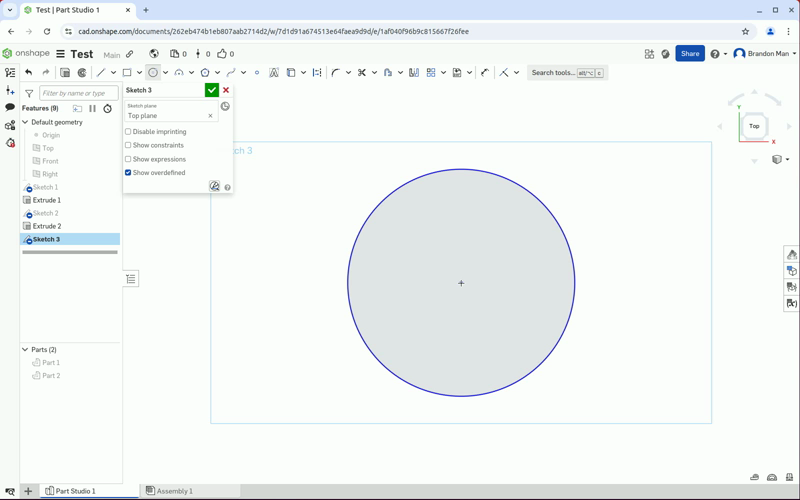
mouse_move(567, 282)
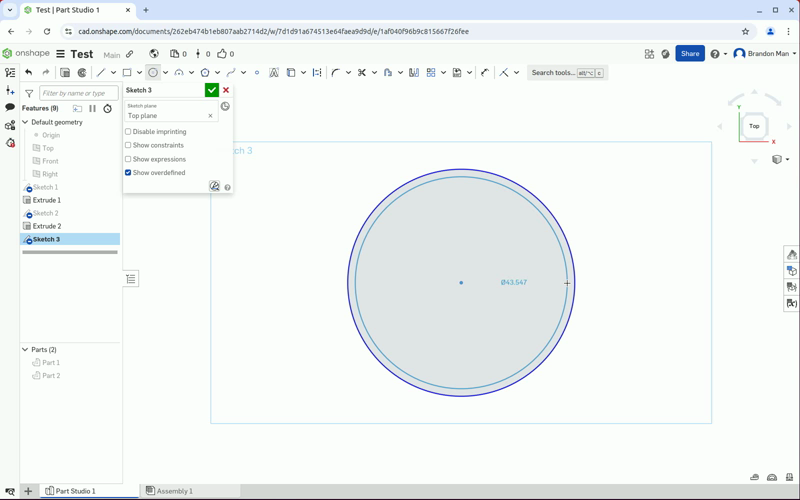
click(567, 282)
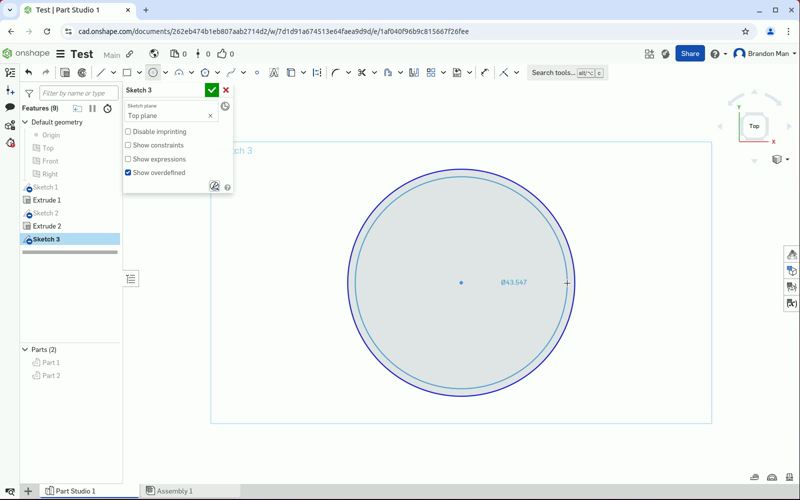
key(esc)
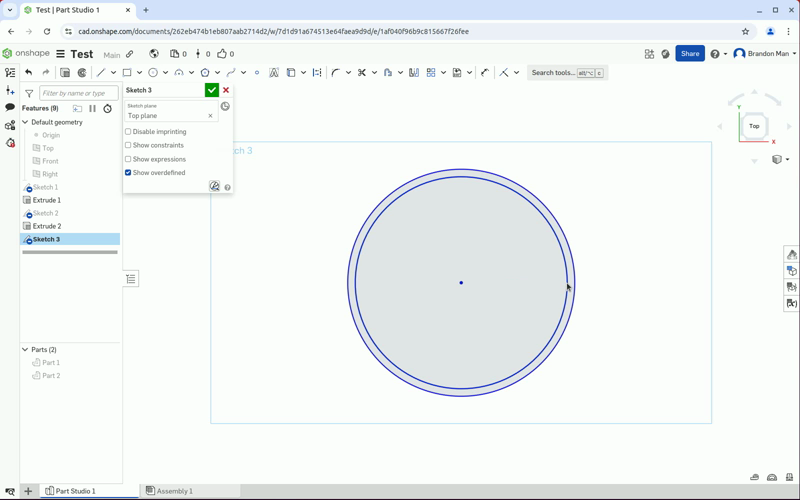
mouse_move(360, 324)
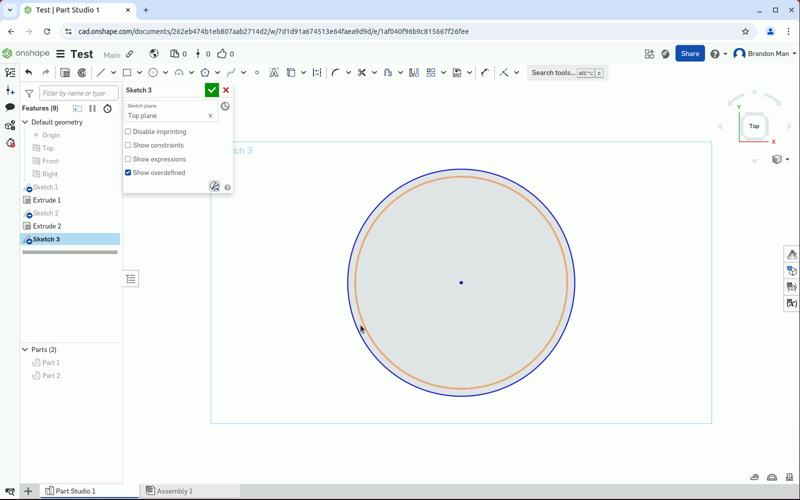
click(360, 324)
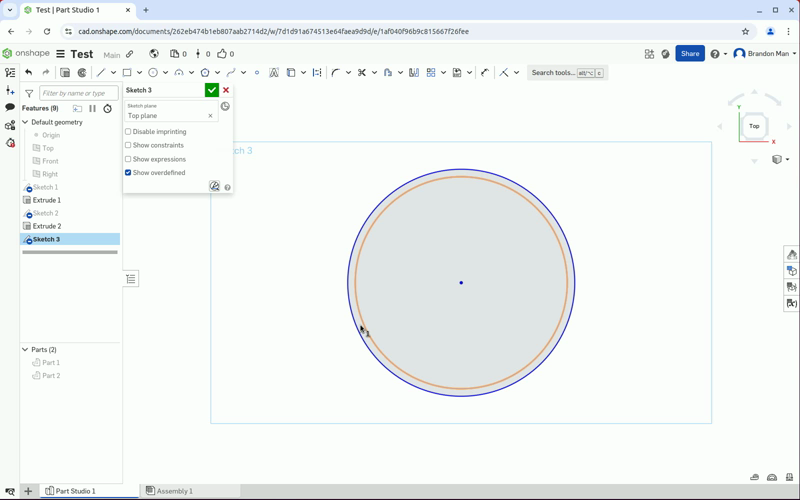
mouse_move(73, 352)
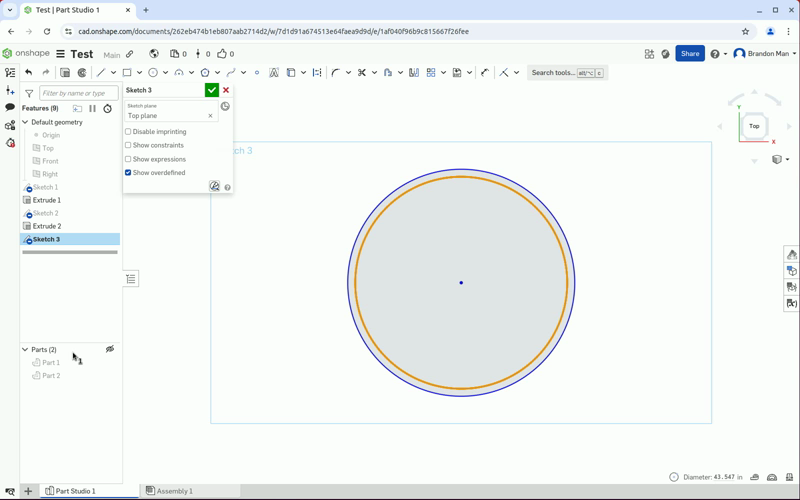
key(shift+y)
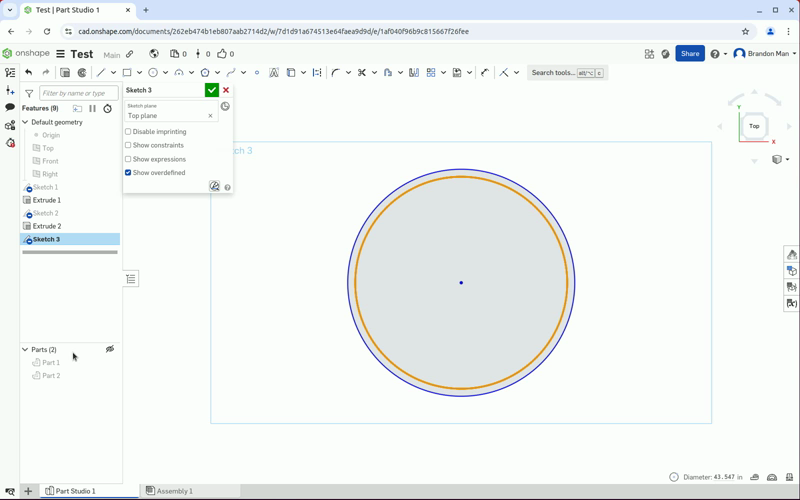
key(shift+e)
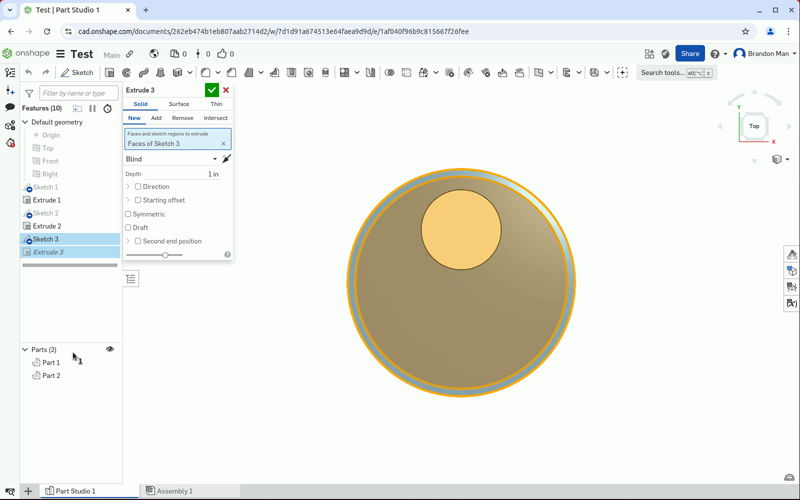
mouse_move(143, 106)
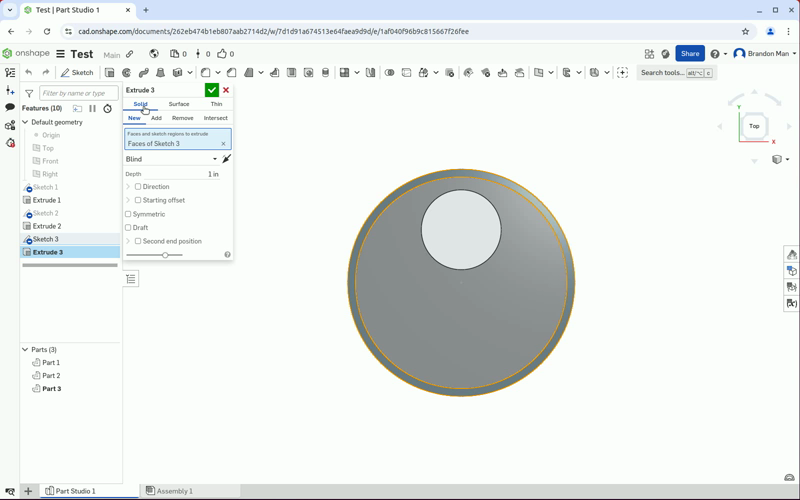
click(143, 106)
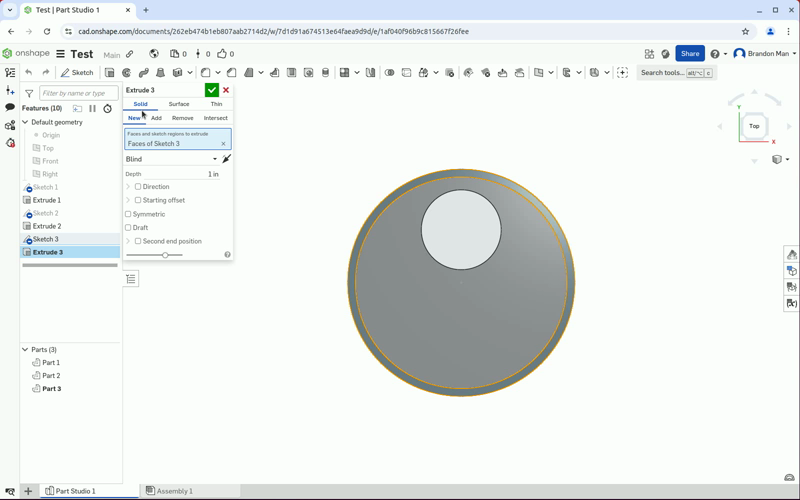
mouse_move(137, 120)
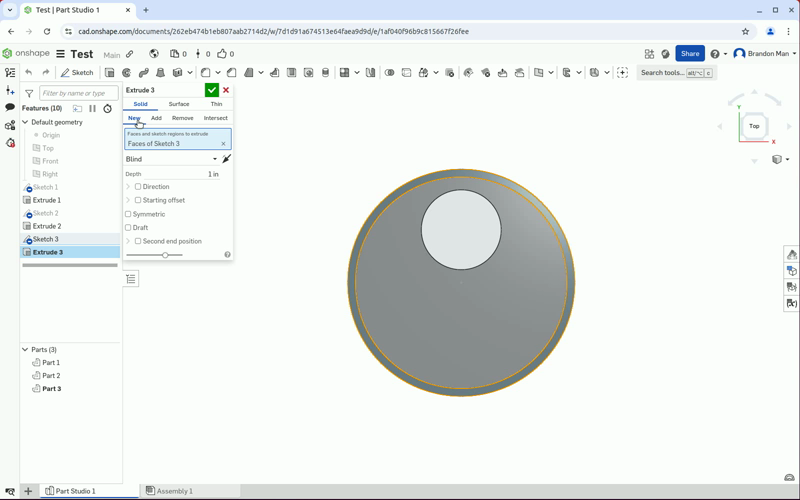
click(137, 120)
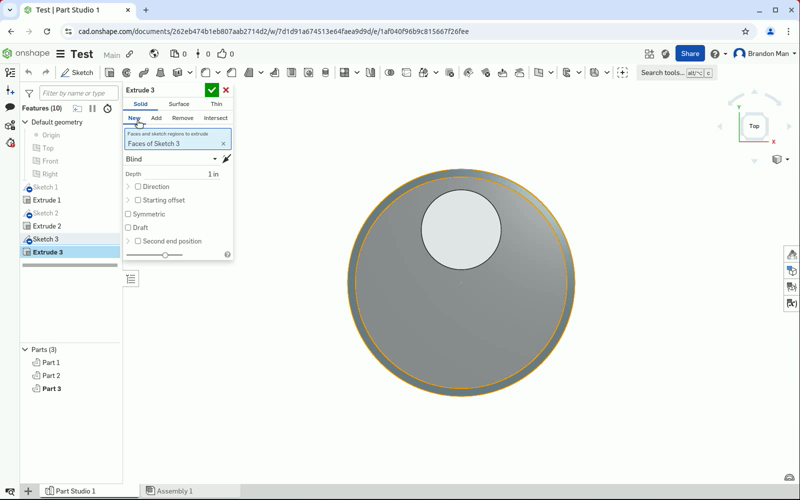
key(tab, 4)
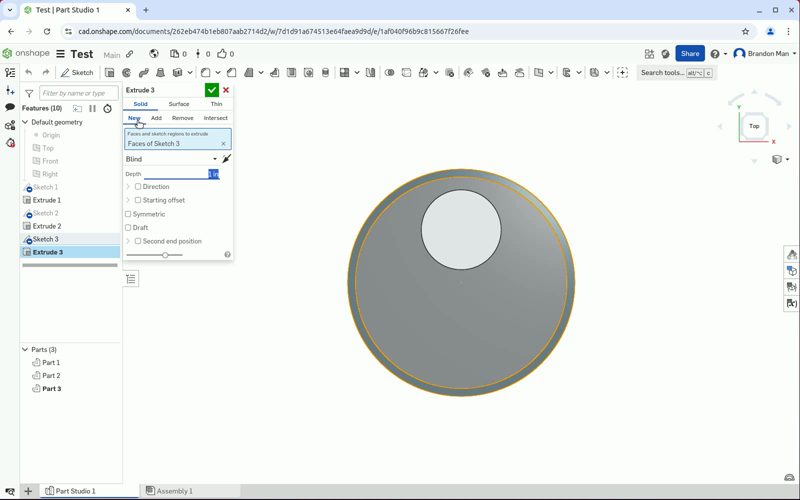
text(-1.926)
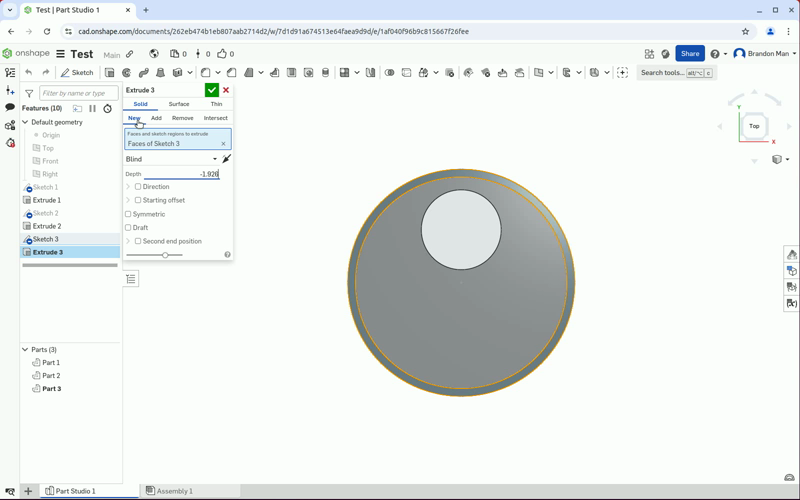
key(enter)
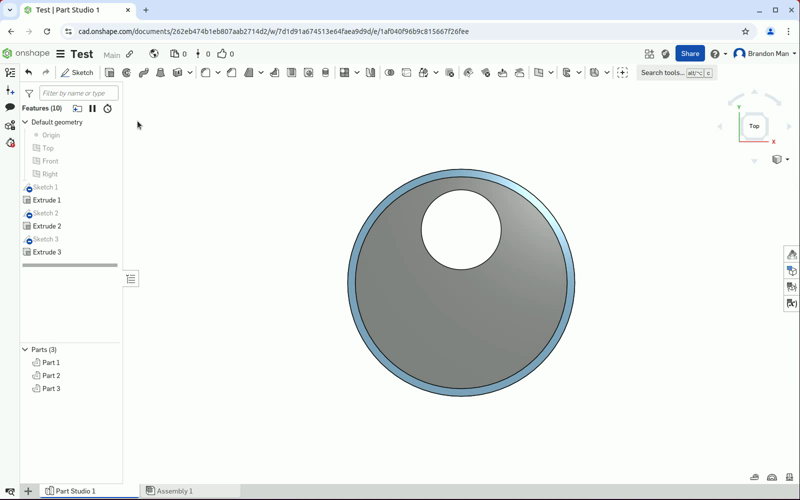
key(shift+h)
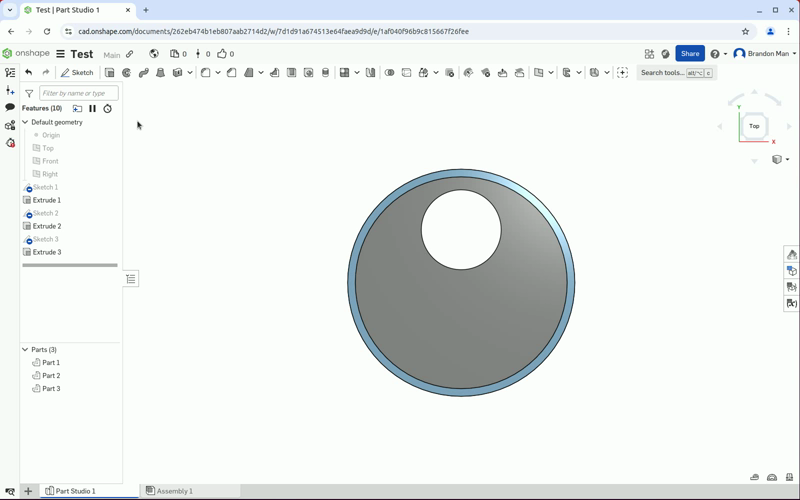
key(shift+h)
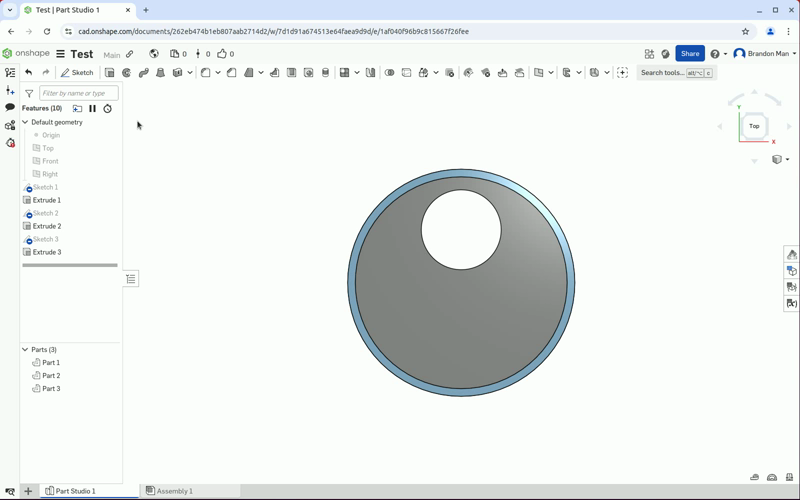
key(shift+7)
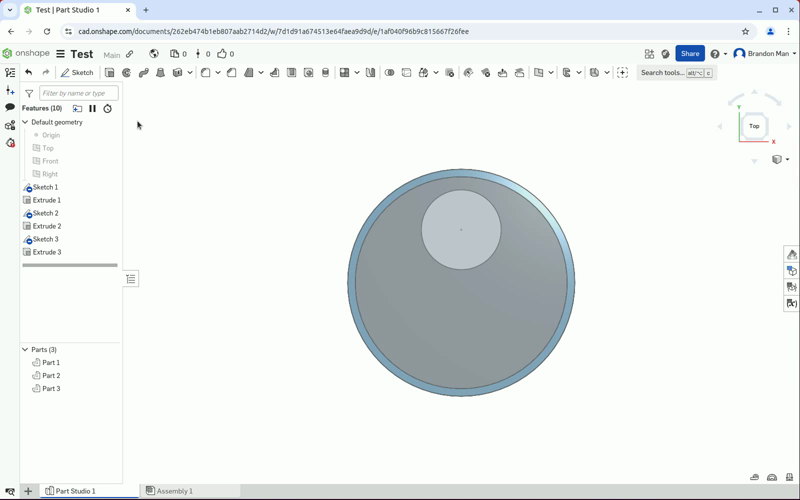
key(up, 3)
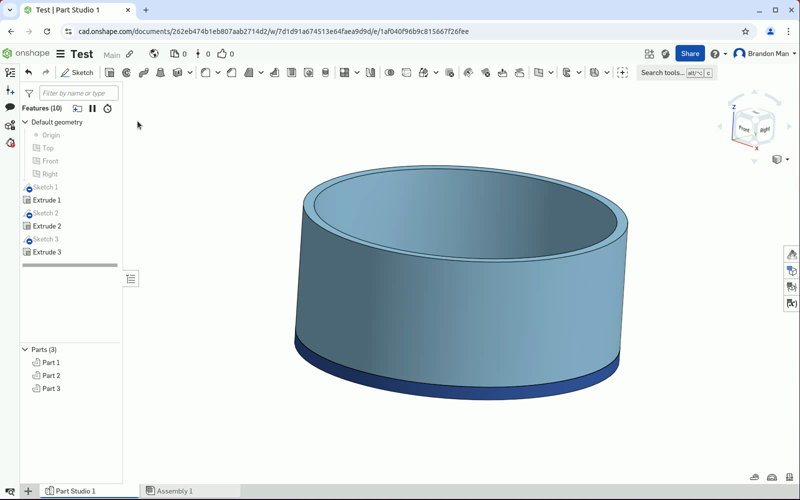
key(left, 3)
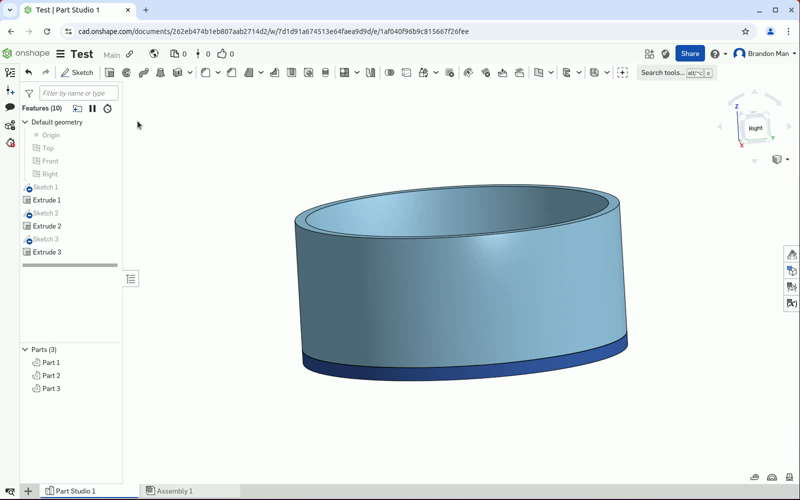
key(right, 3)
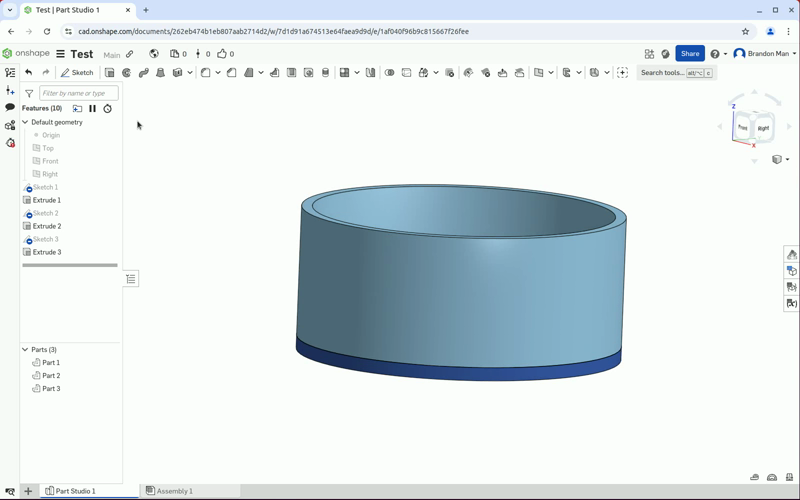
key(down, 3)
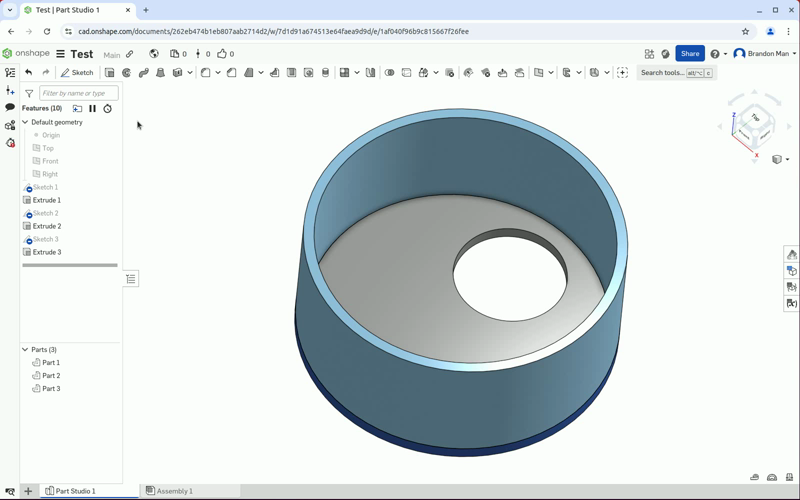
mouse_move(73, 189)
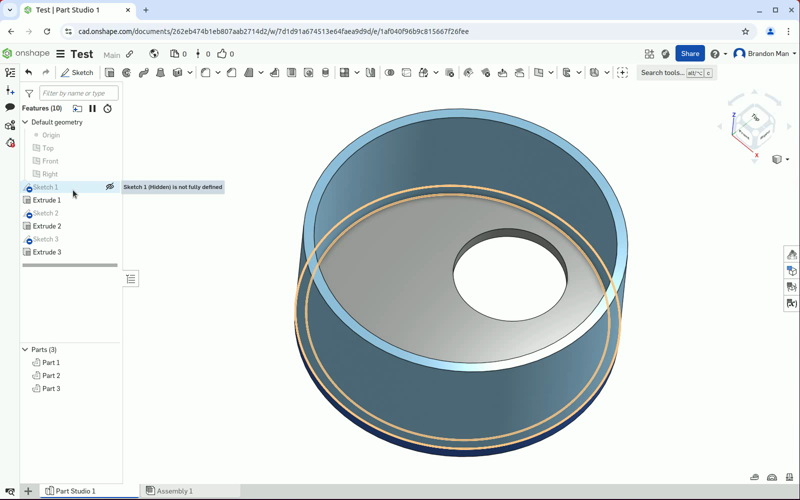
click(73, 189)